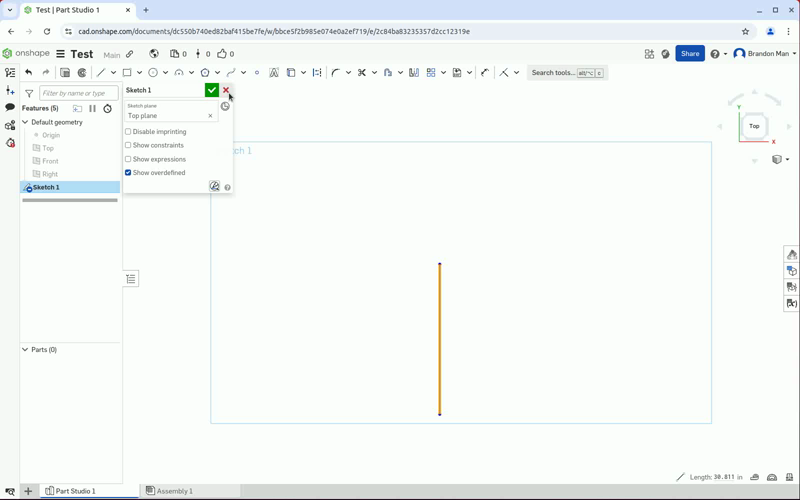
key(shift+h)
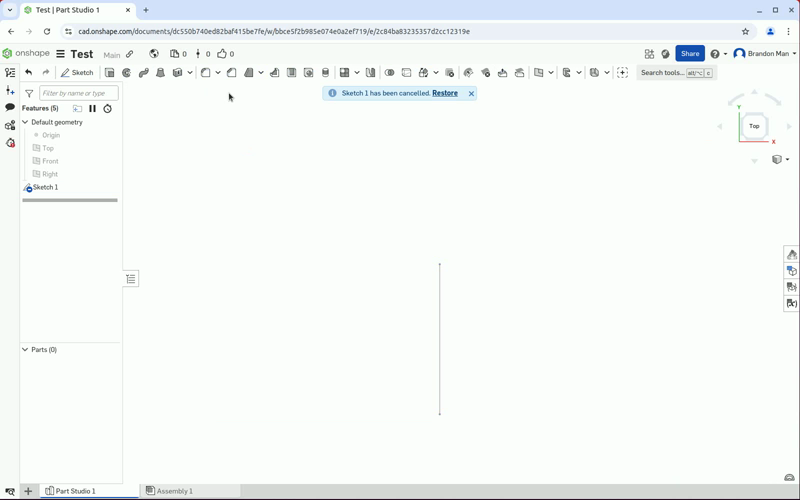
key(shift+s)
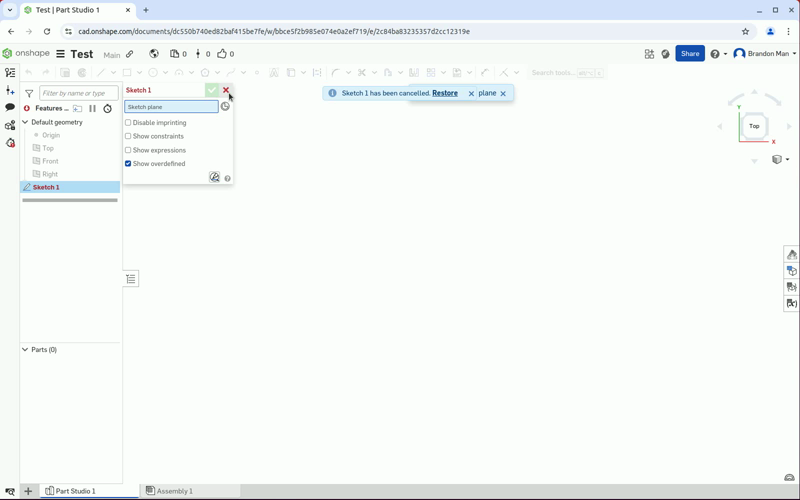
mouse_move(73, 150)
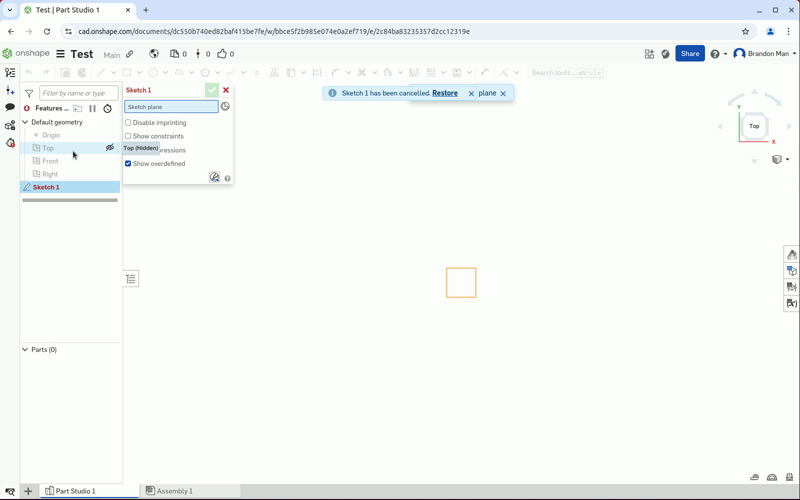
click(73, 150)
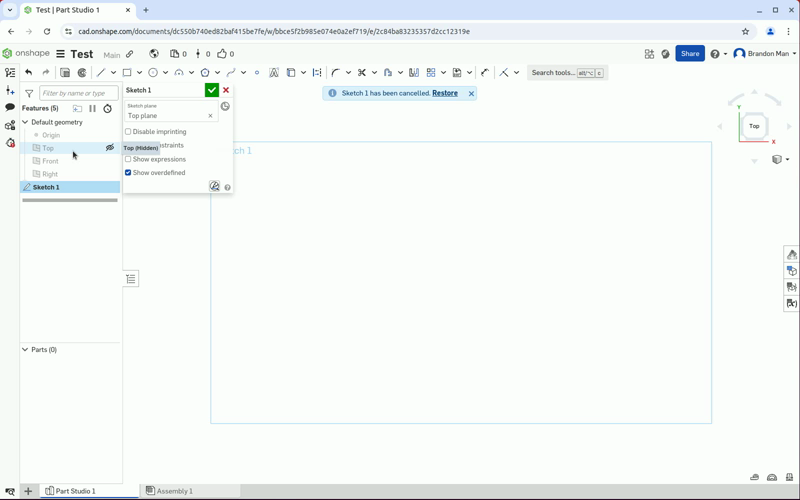
mouse_move(73, 352)
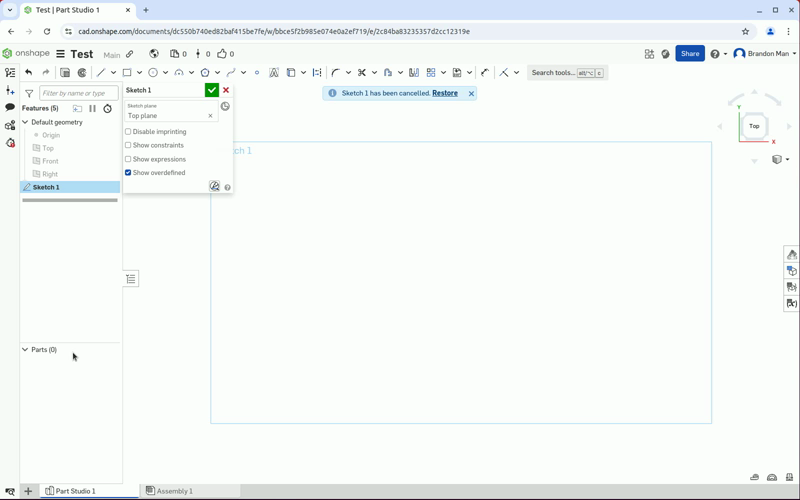
key(y)
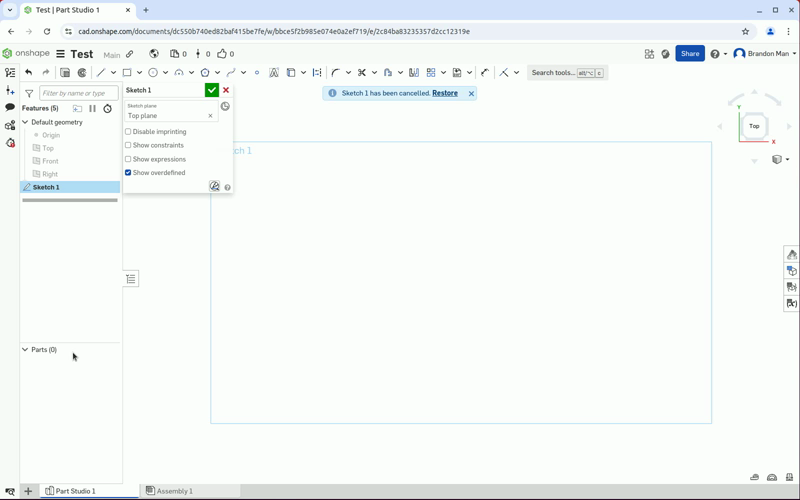
key(c)
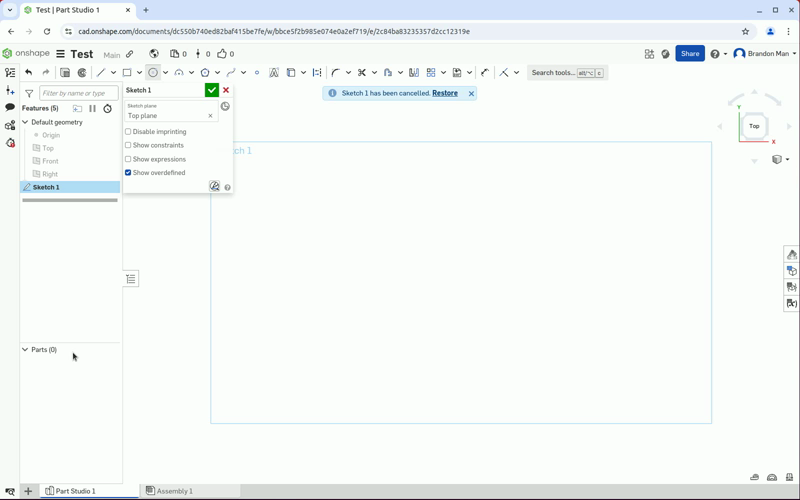
key_down(shift)
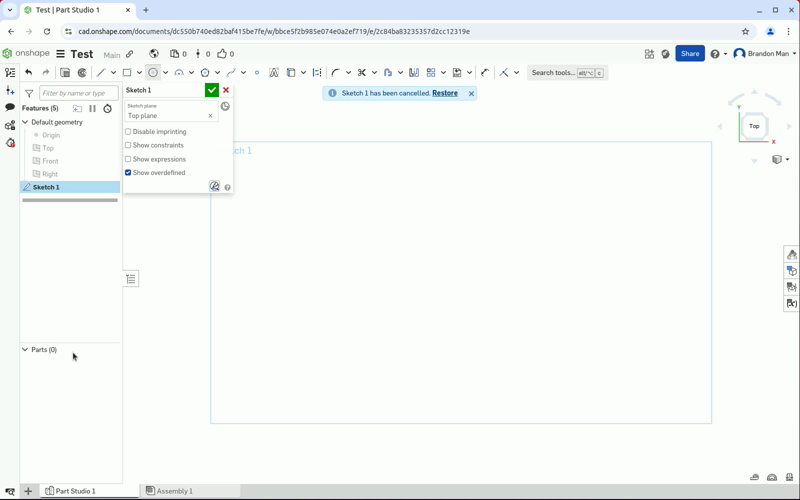
mouse_move(392, 282)
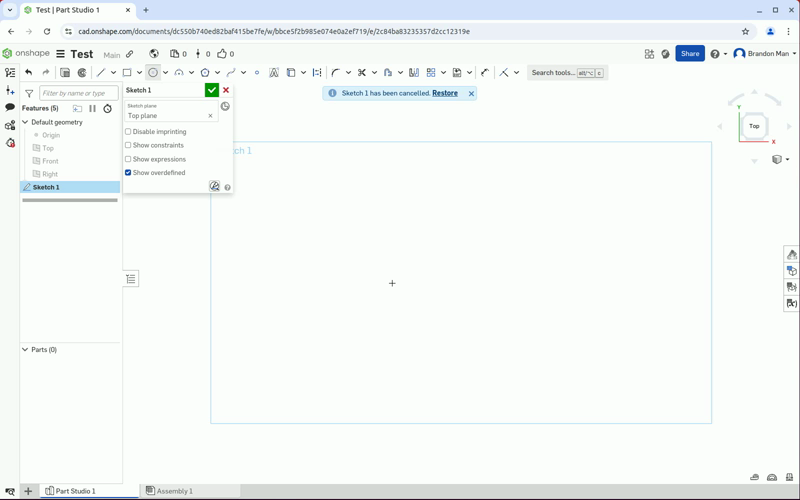
click(392, 282)
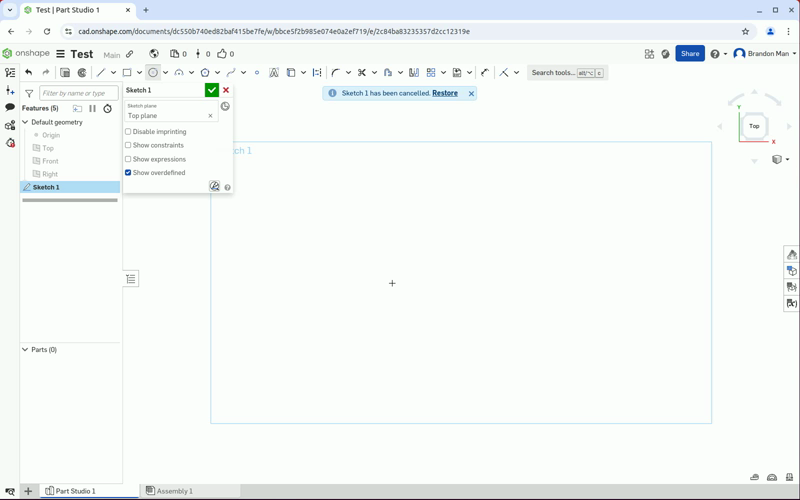
key_up(shift)
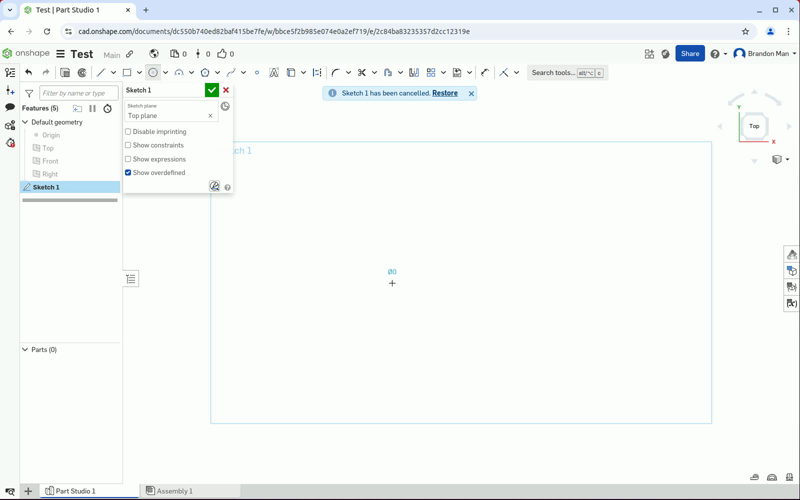
mouse_move(435, 282)
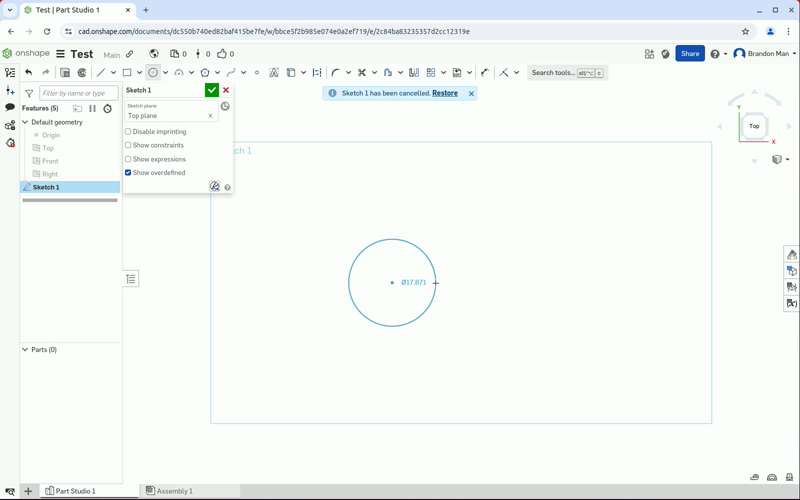
click(435, 282)
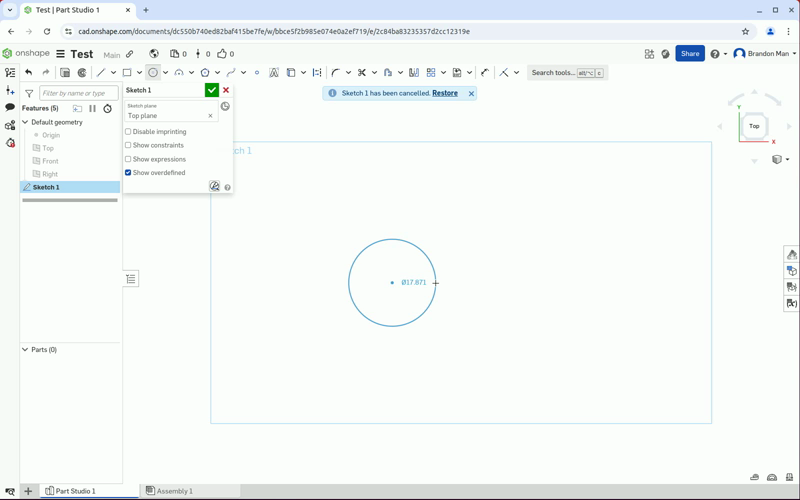
key(esc)
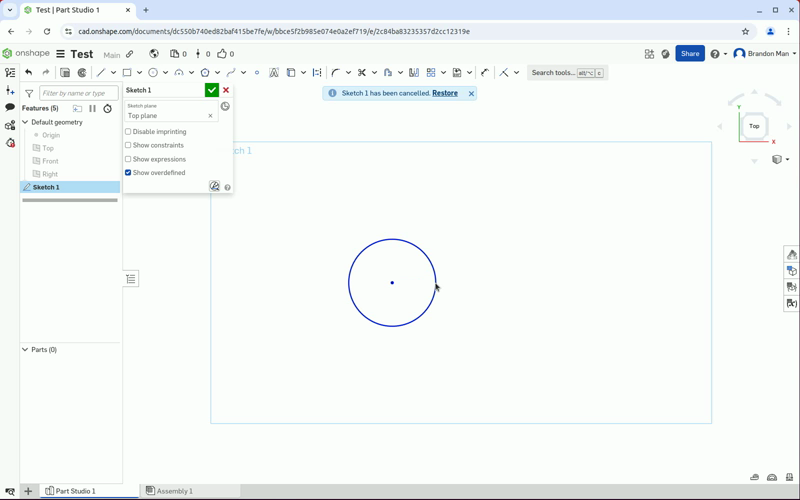
key(c)
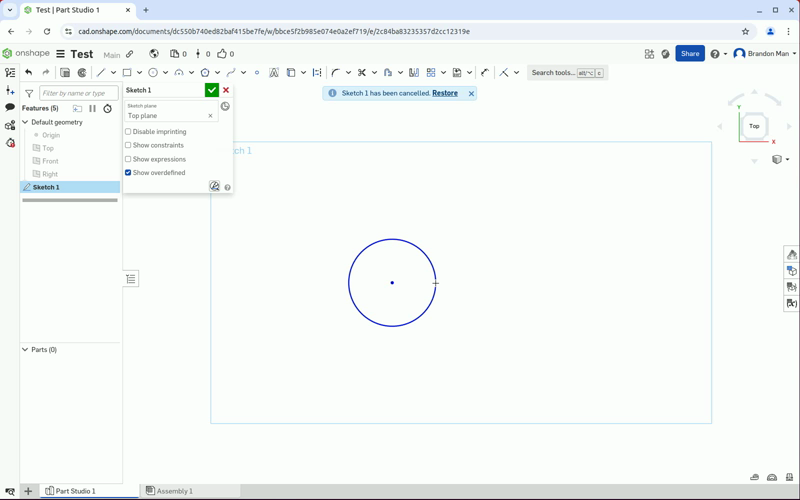
key_down(shift)
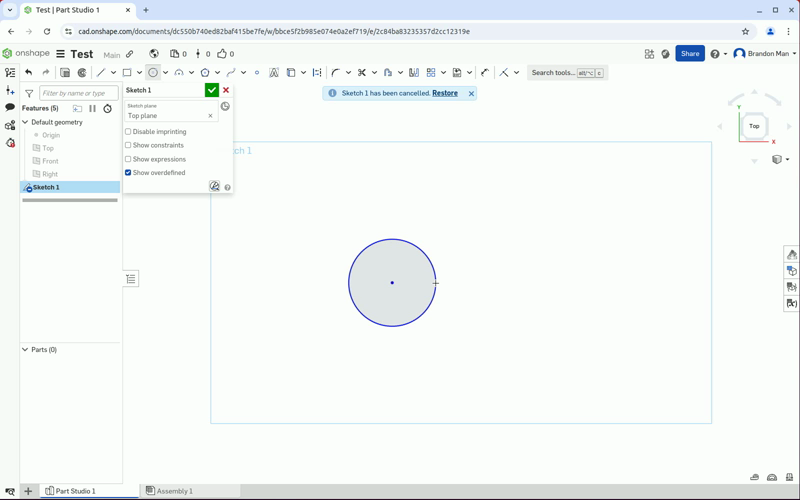
mouse_move(392, 282)
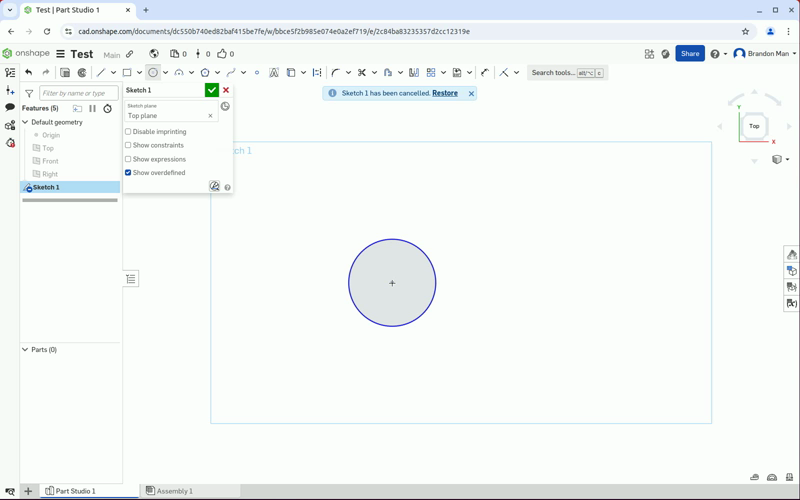
click(392, 282)
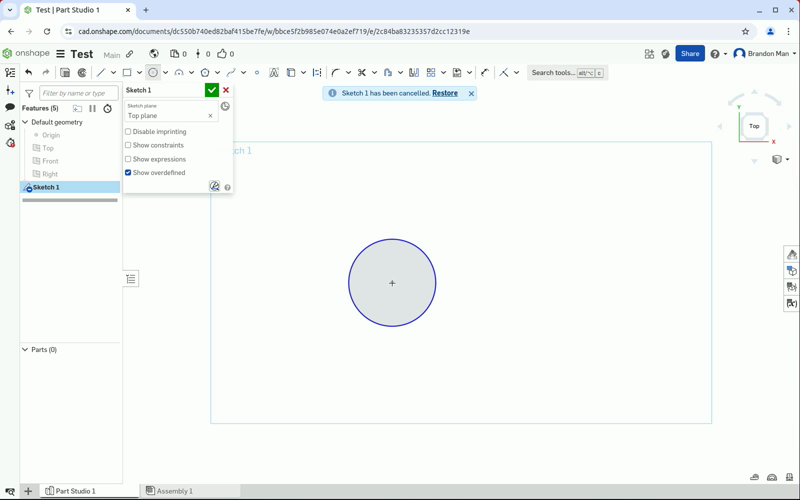
key_up(shift)
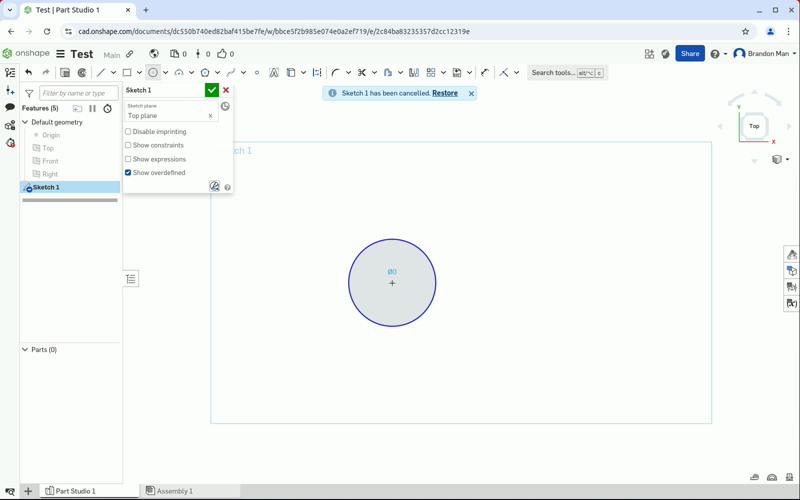
mouse_move(415, 282)
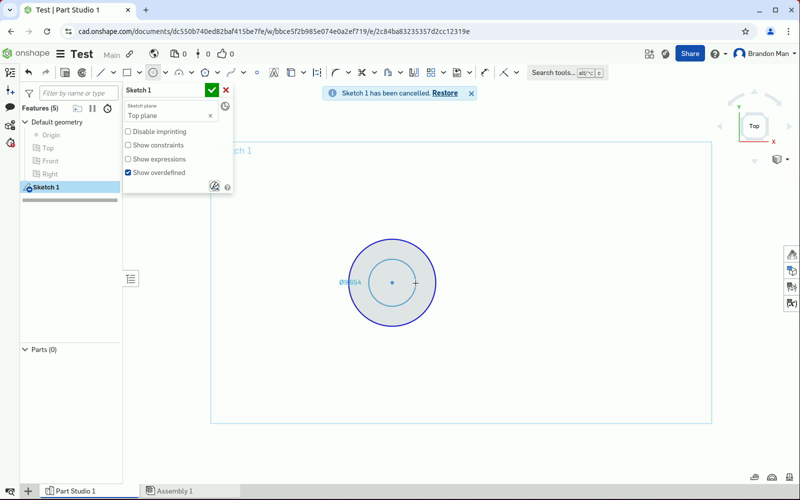
click(415, 282)
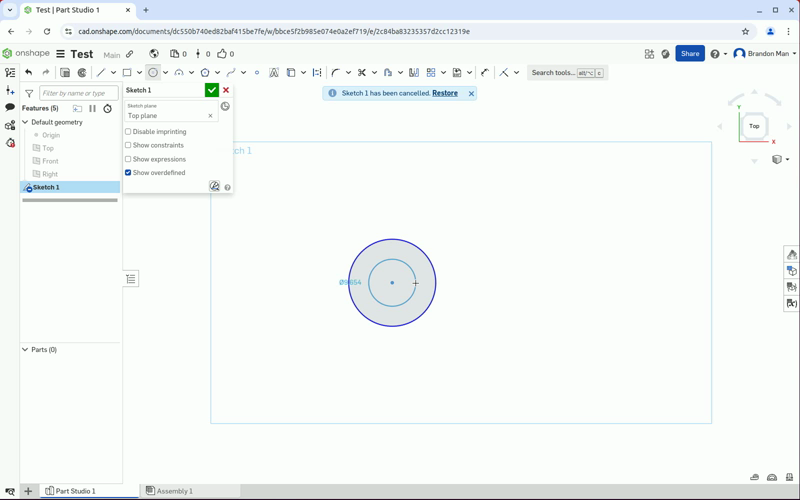
key(esc)
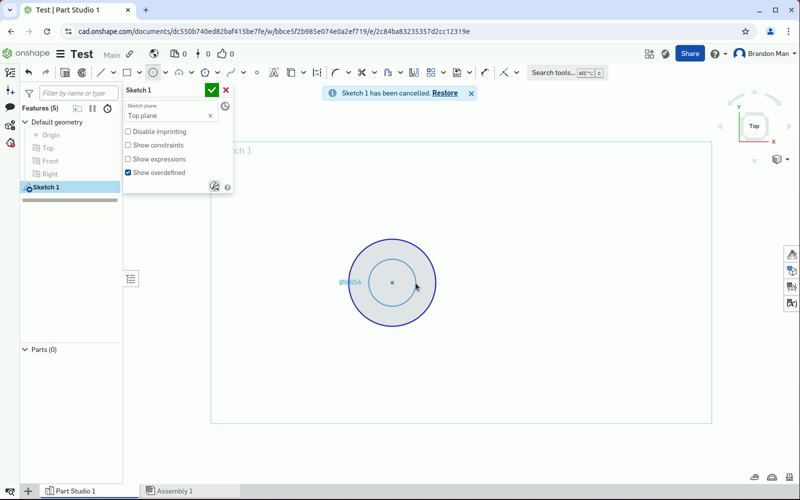
mouse_move(389, 253)
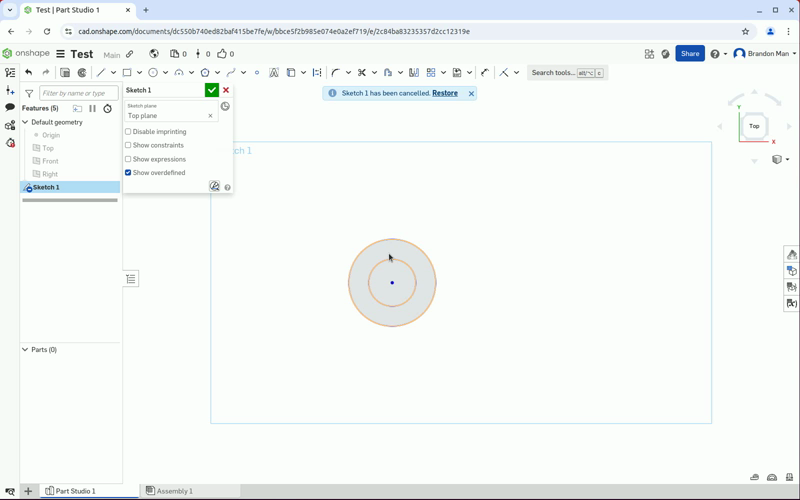
click(389, 253)
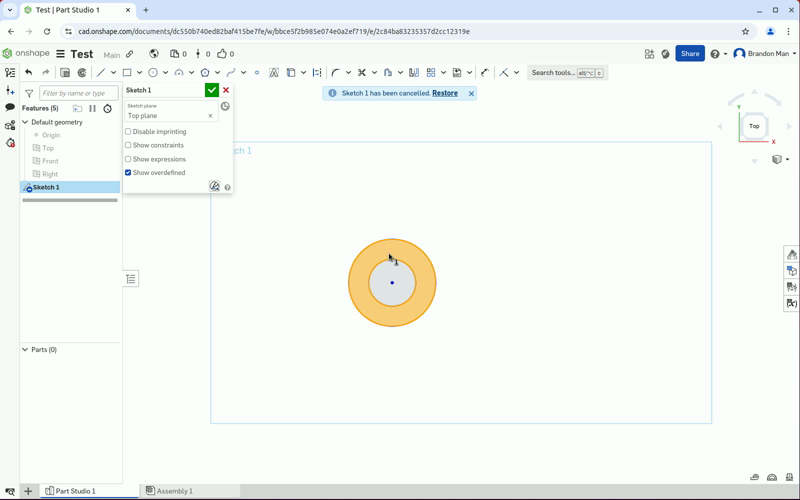
mouse_move(73, 352)
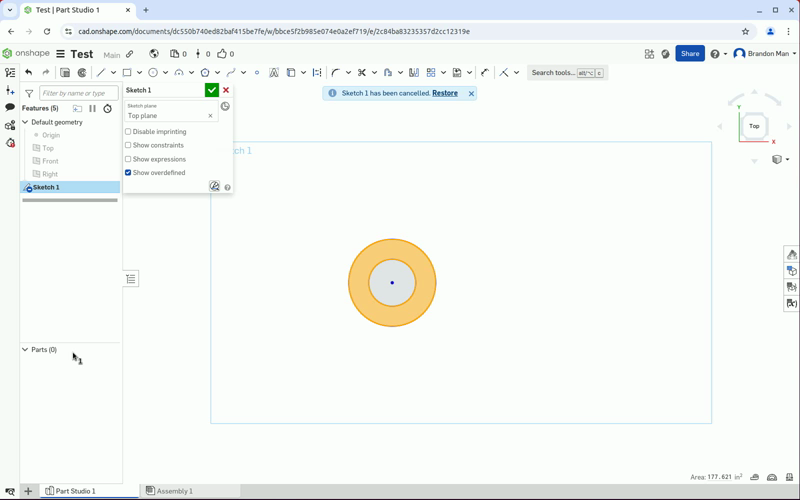
key(shift+y)
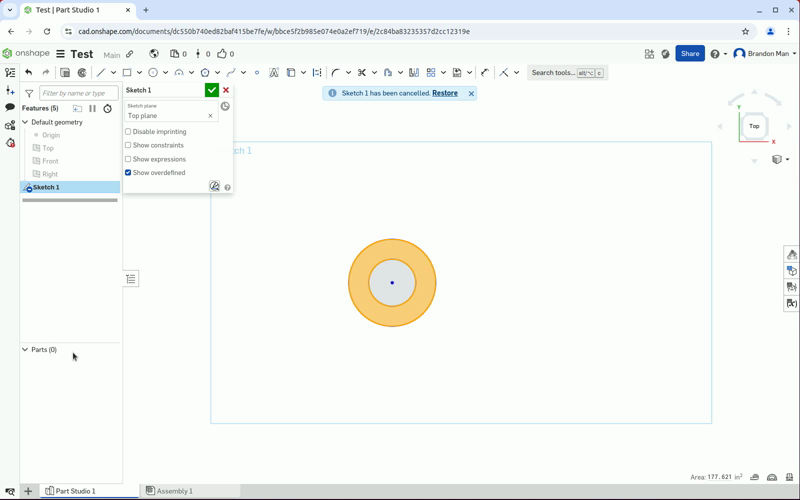
key(shift+e)
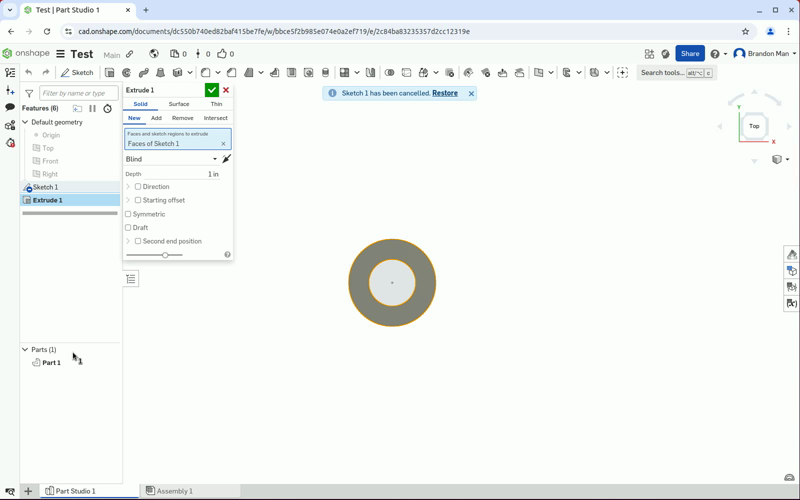
mouse_move(143, 106)
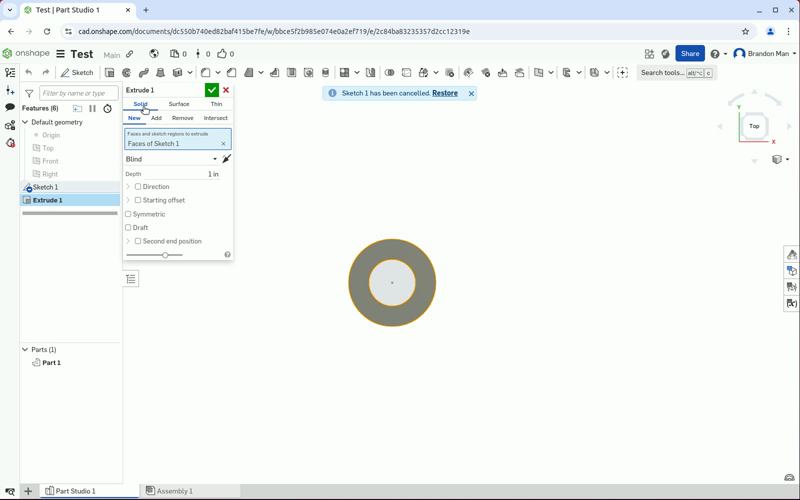
click(143, 106)
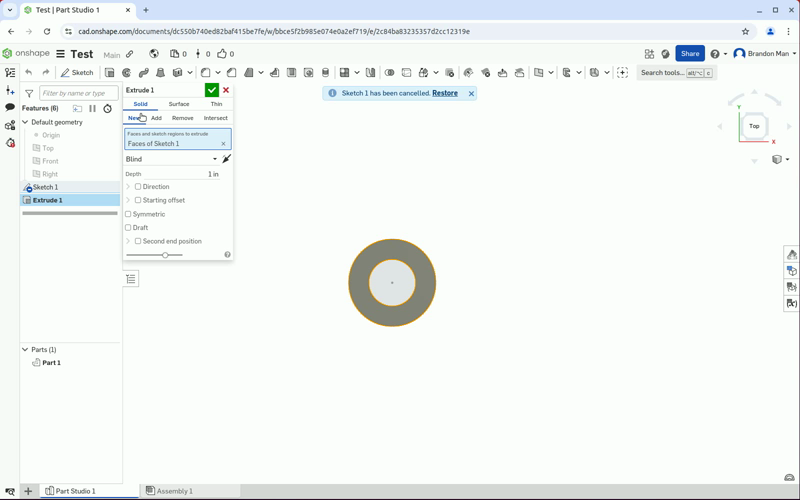
mouse_move(137, 120)
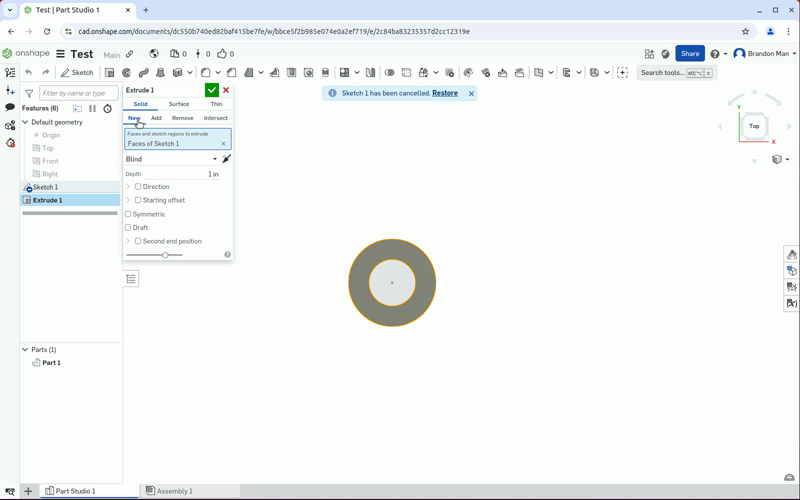
click(137, 120)
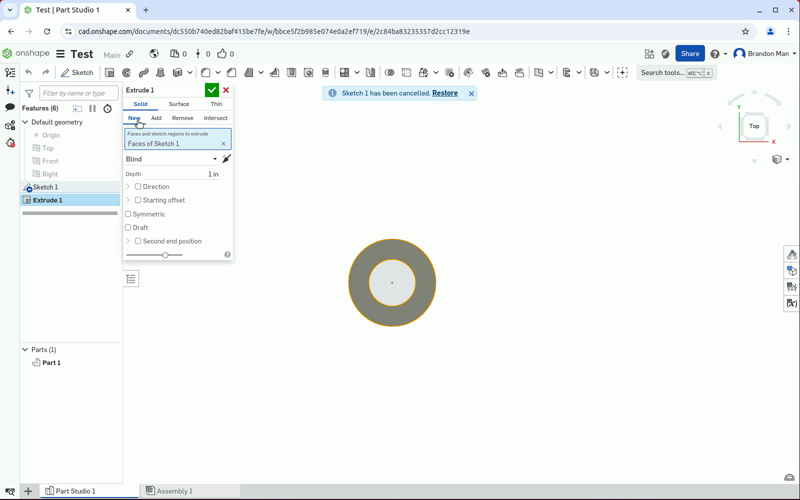
key(tab, 4)
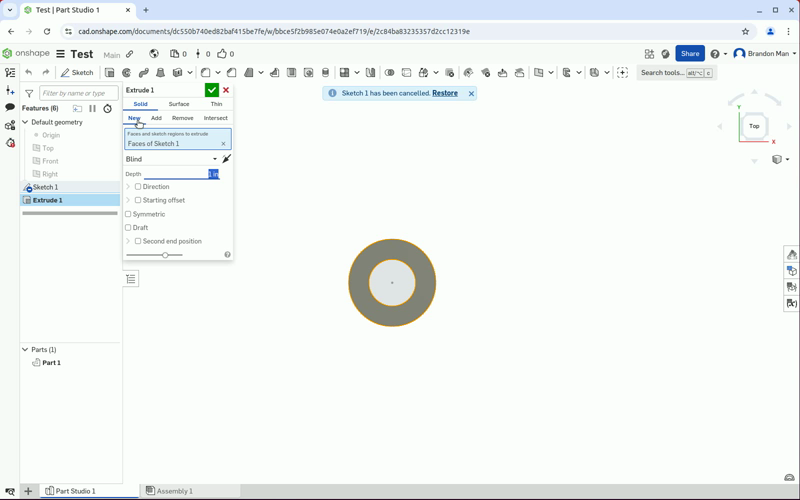
text(7.703)
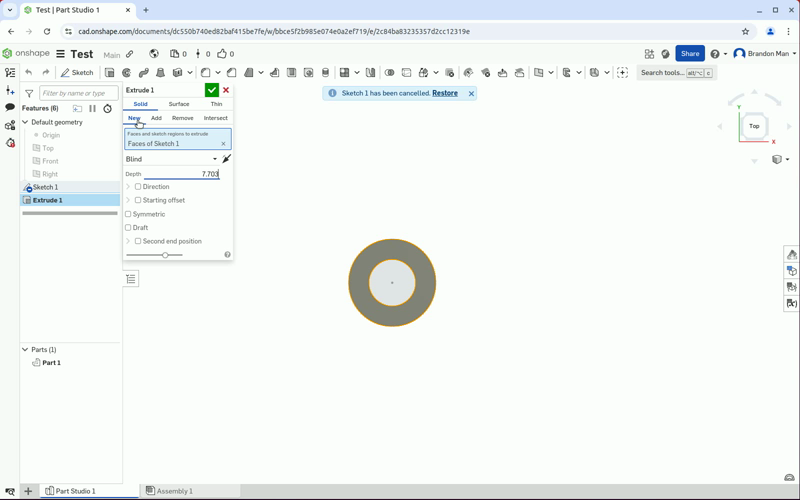
key(enter)
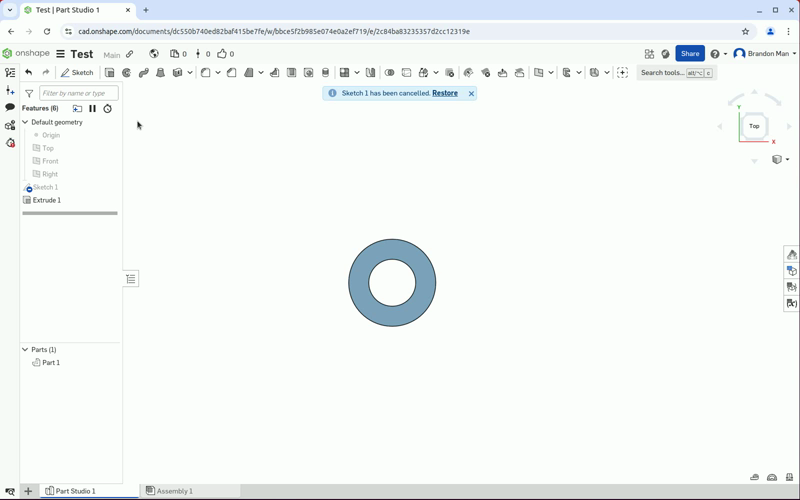
key(shift+h)
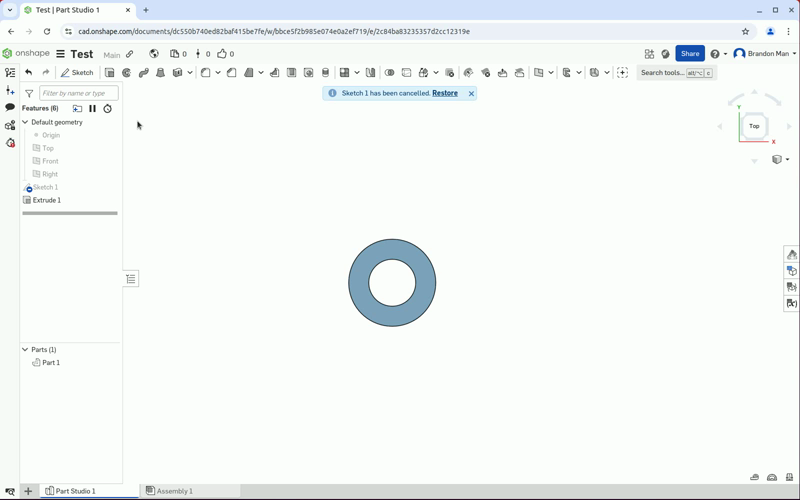
key(shift+h)
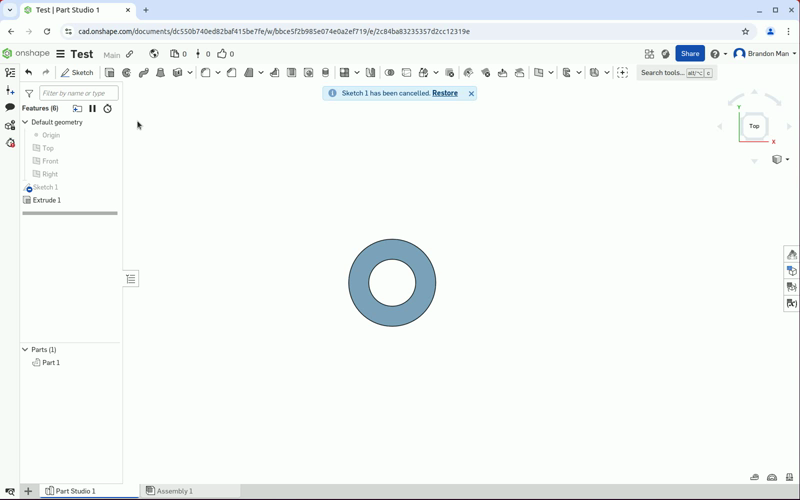
mouse_move(73, 189)
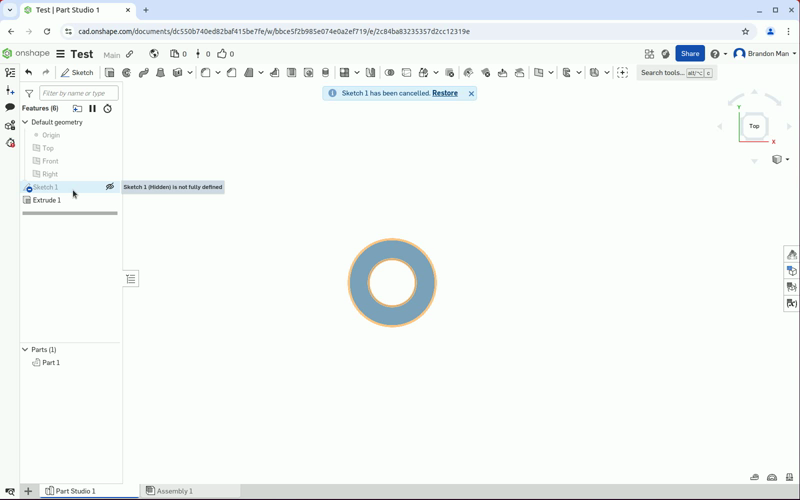
click(73, 189)
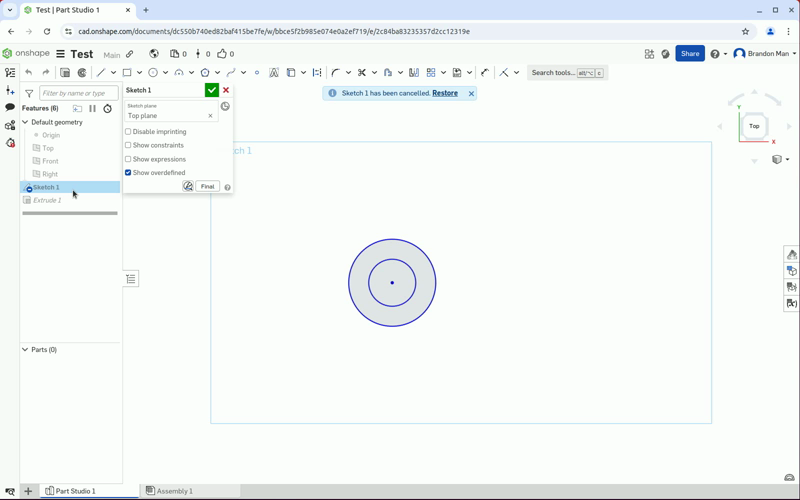
mouse_move(229, 92)
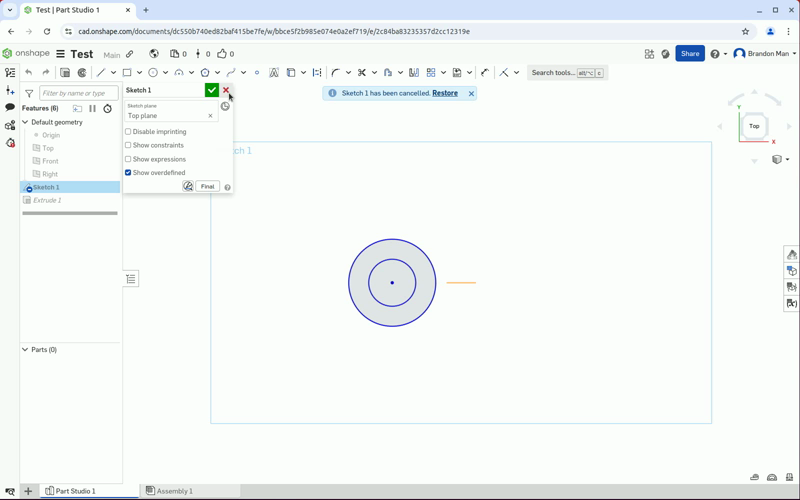
click(229, 92)
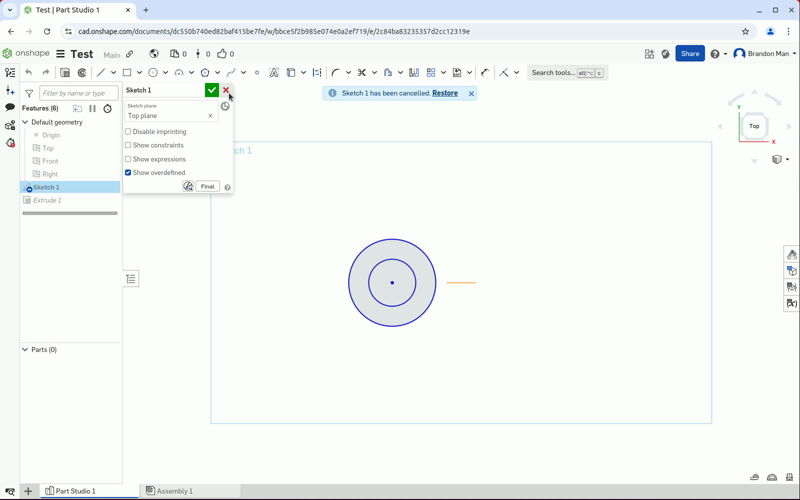
key(shift+s)
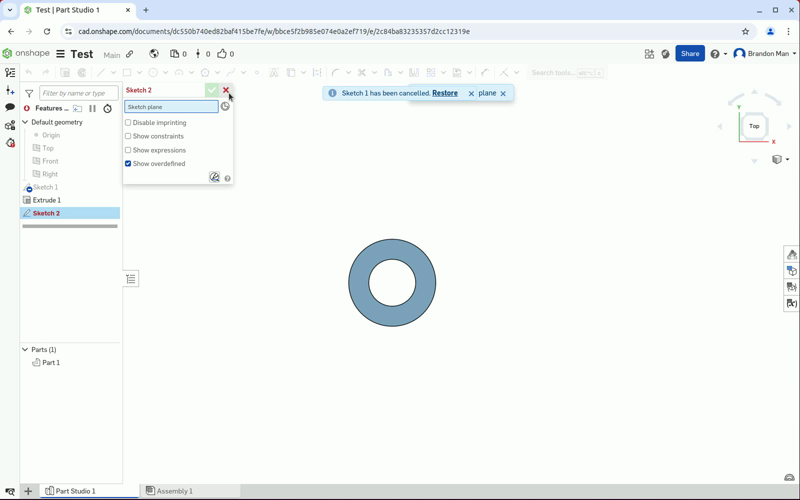
mouse_move(73, 150)
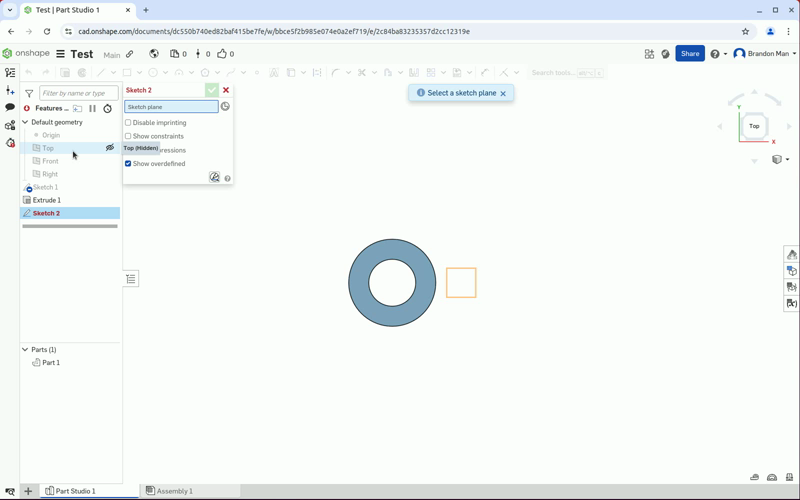
click(73, 150)
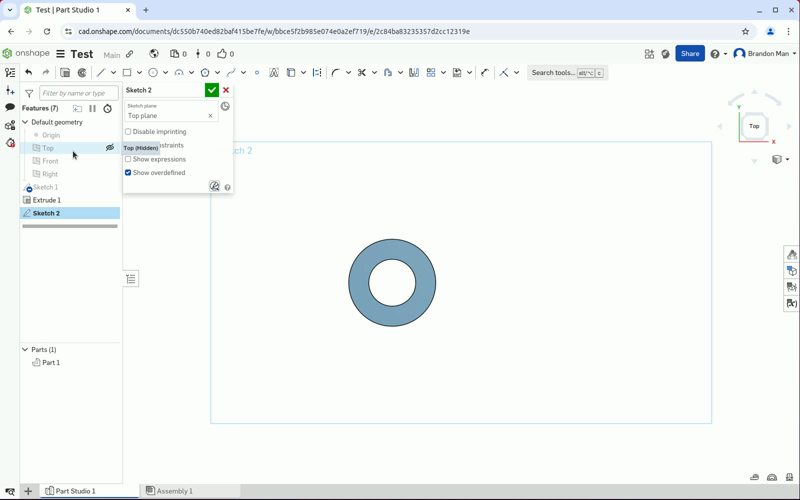
mouse_move(73, 352)
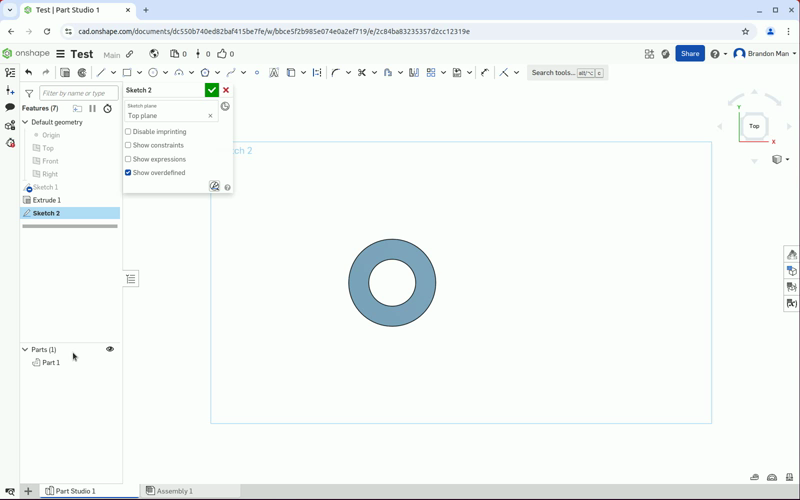
key(y)
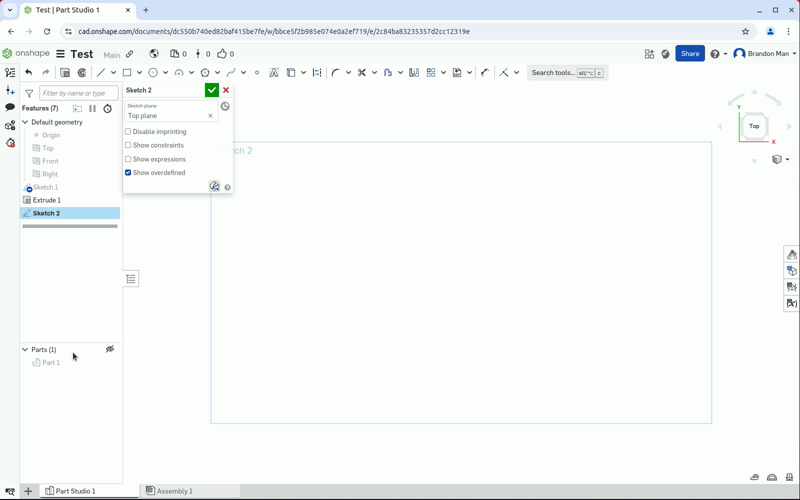
key(a)
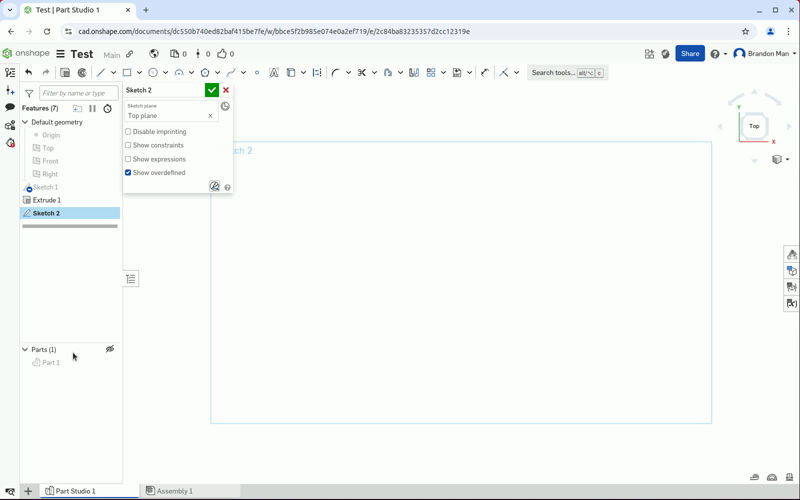
key_down(shift)
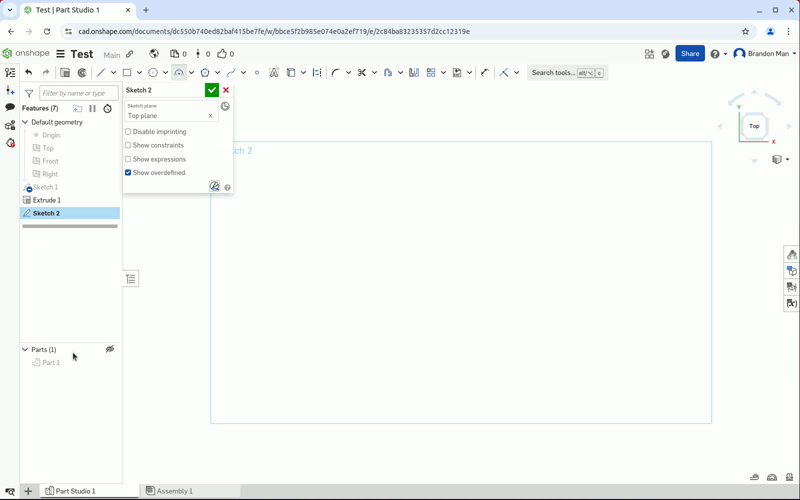
mouse_move(413, 246)
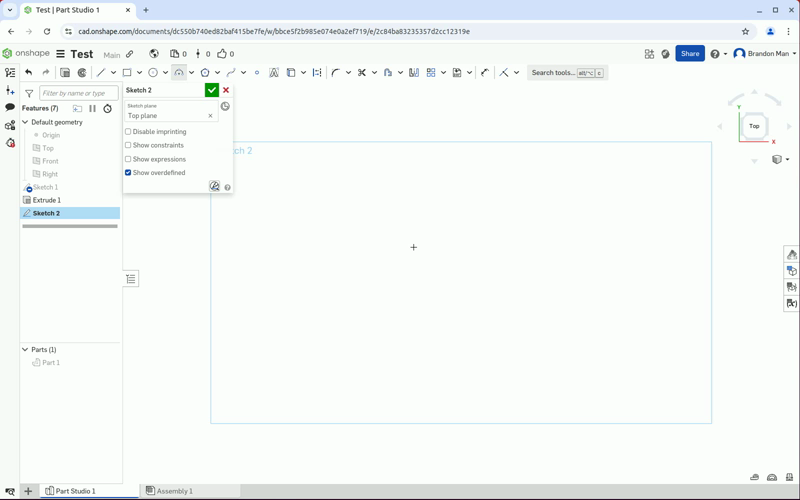
click(413, 246)
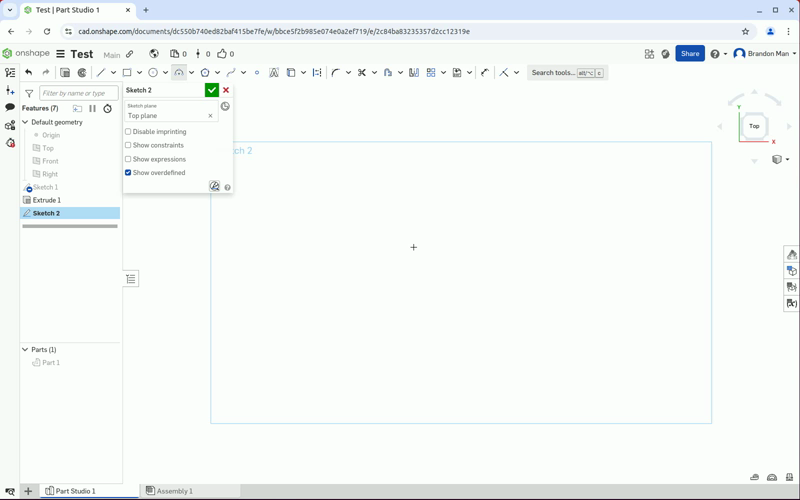
key_up(shift)
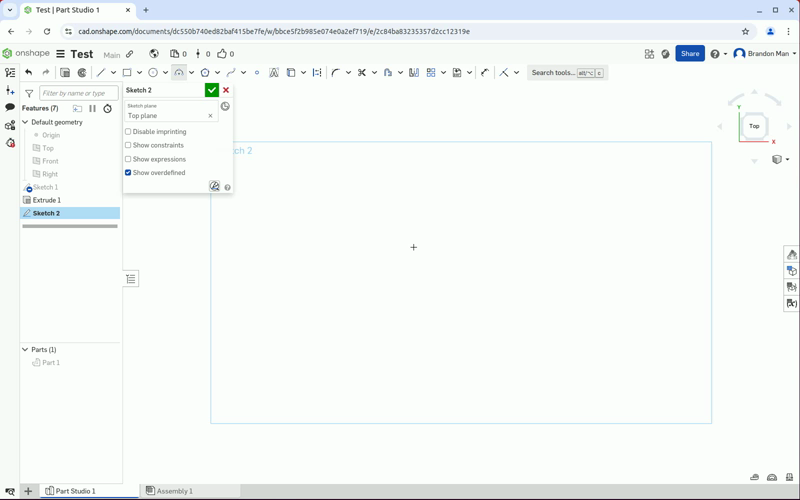
key_down(shift)
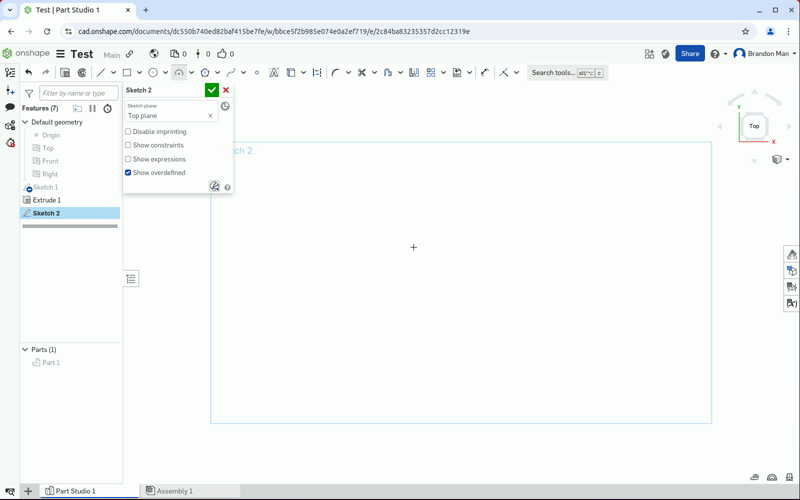
mouse_move(416, 318)
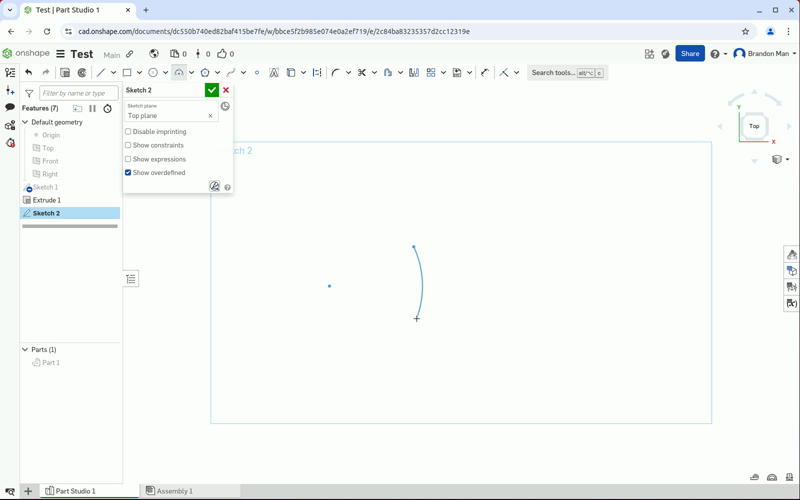
click(416, 318)
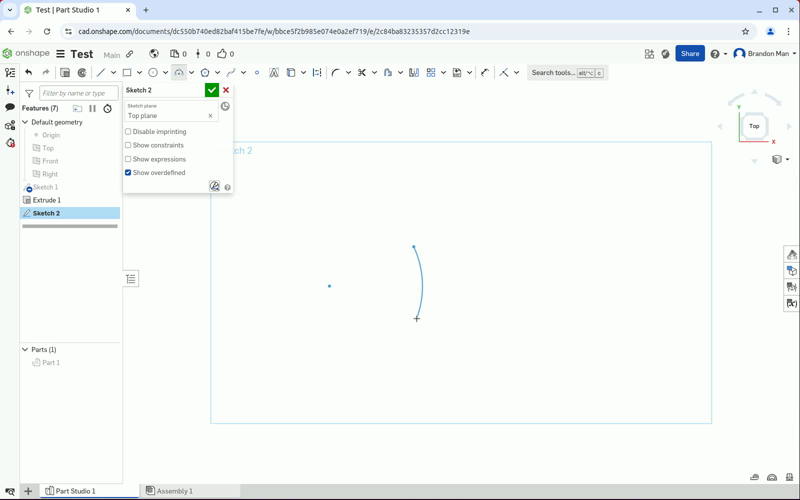
mouse_move(434, 281)
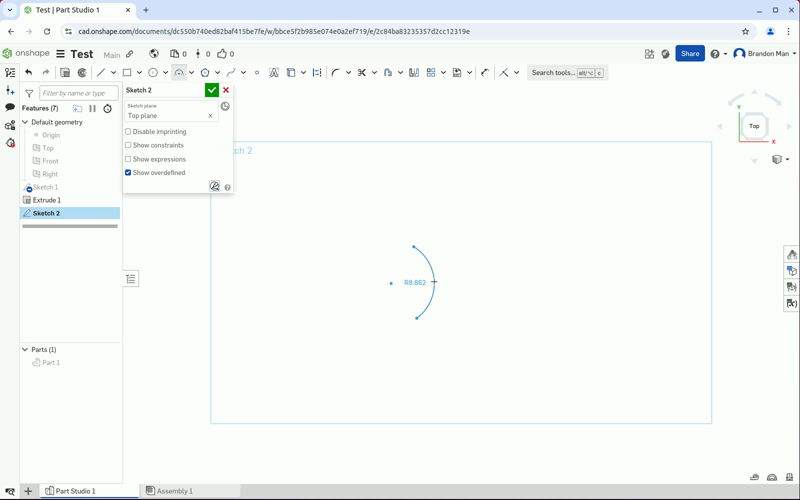
click(434, 281)
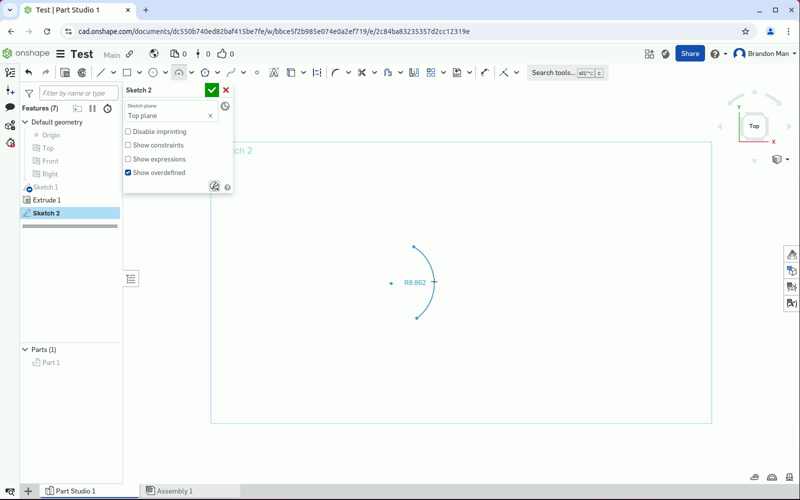
key_up(shift)
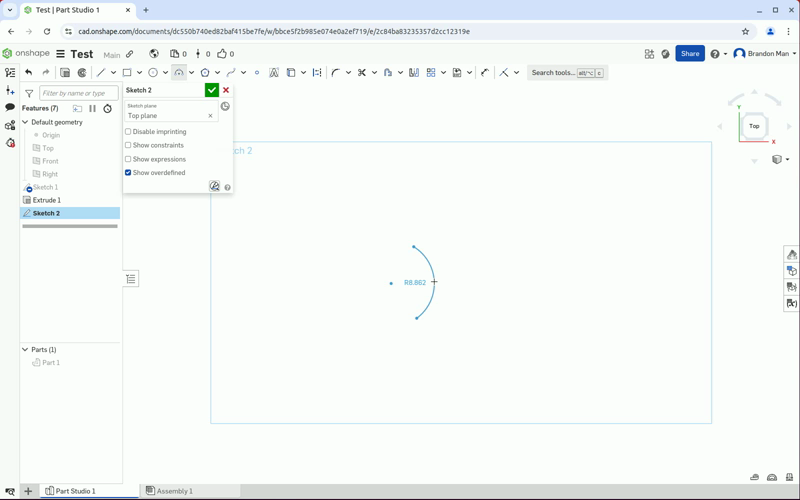
key(esc)
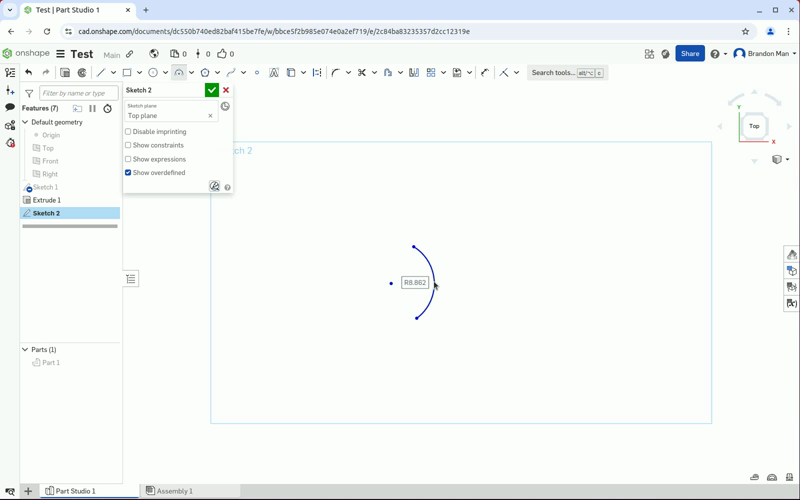
key(l)
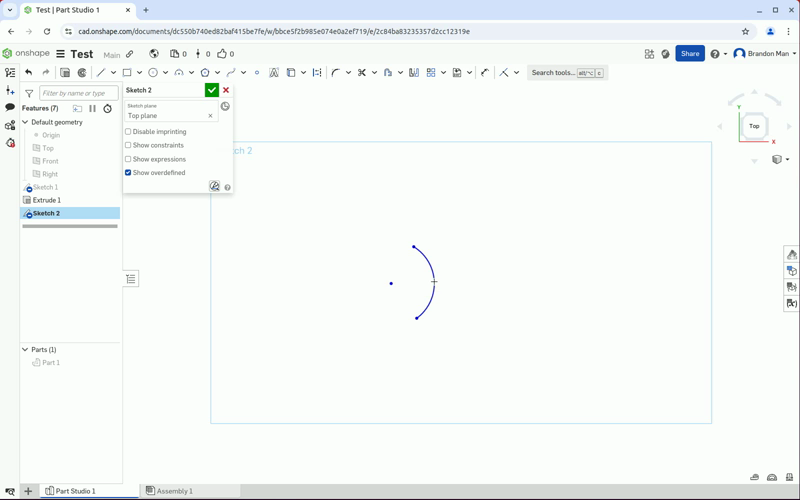
mouse_move(416, 318)
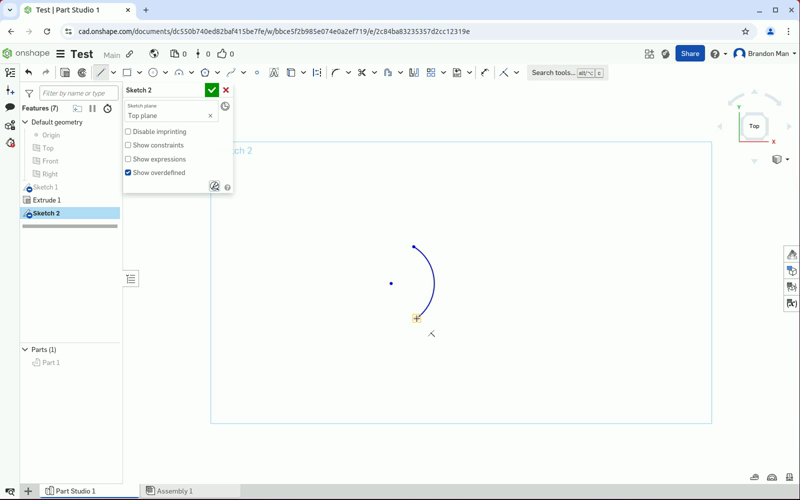
click(416, 318)
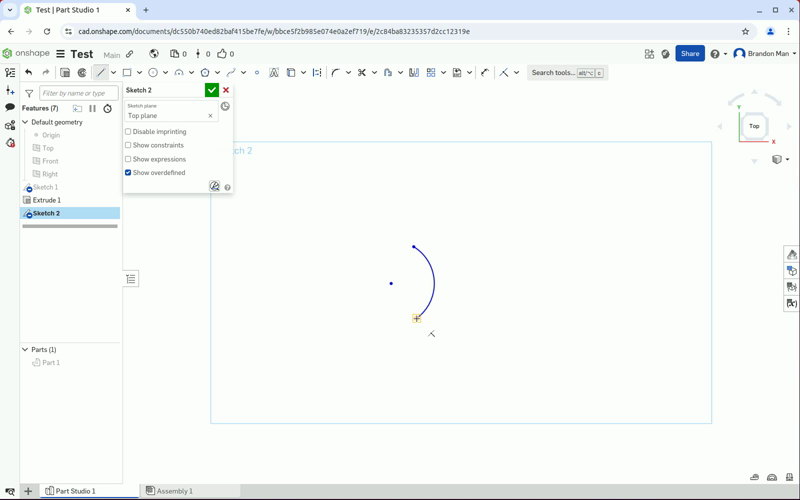
key_down(shift)
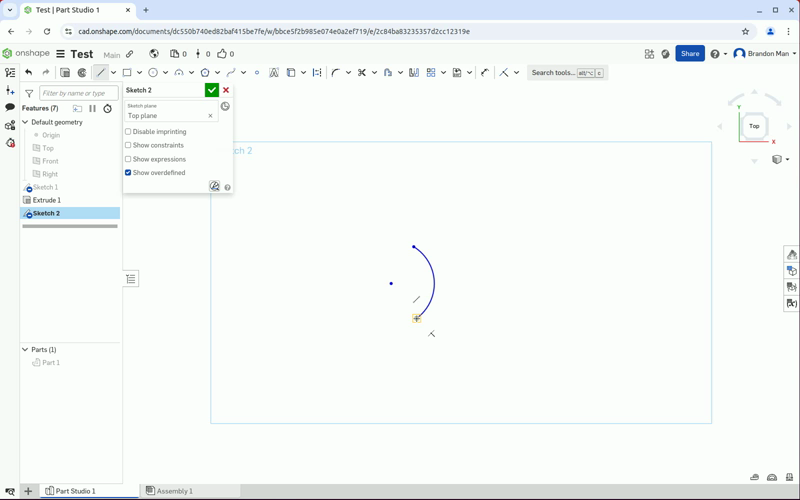
mouse_move(506, 318)
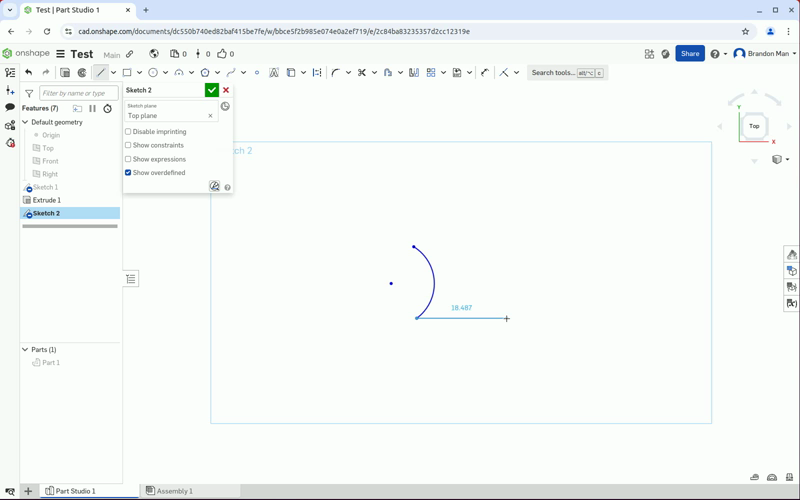
click(506, 318)
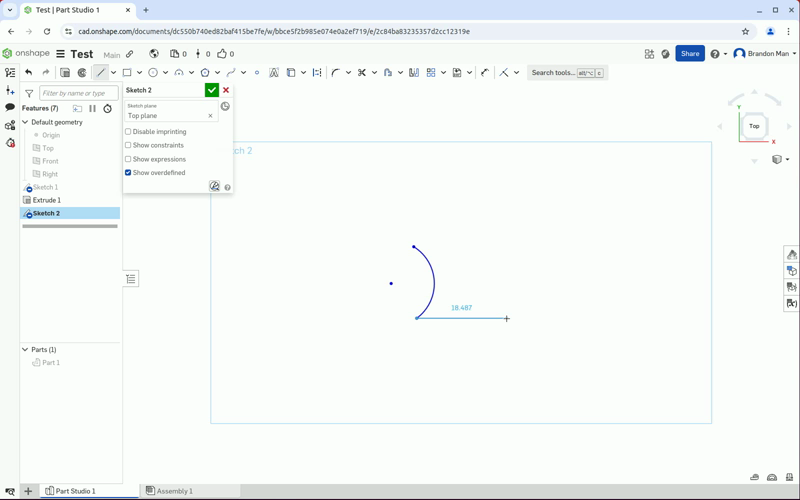
key_up(shift)
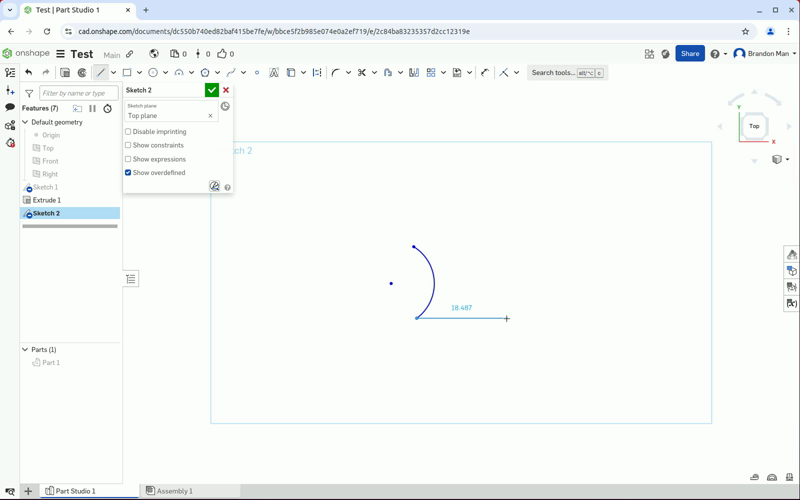
key_down(shift)
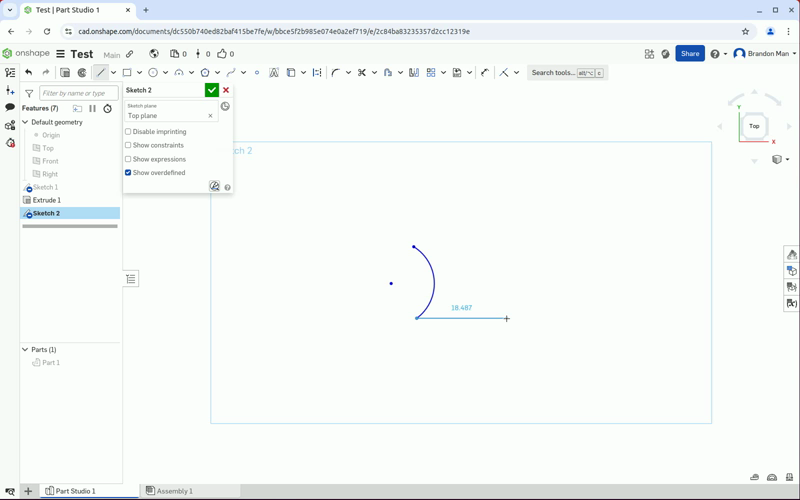
mouse_move(536, 318)
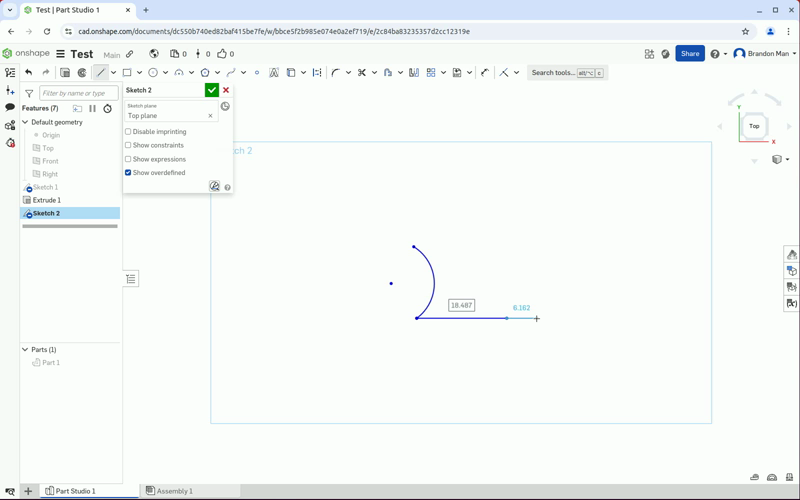
mouse_move(506, 283)
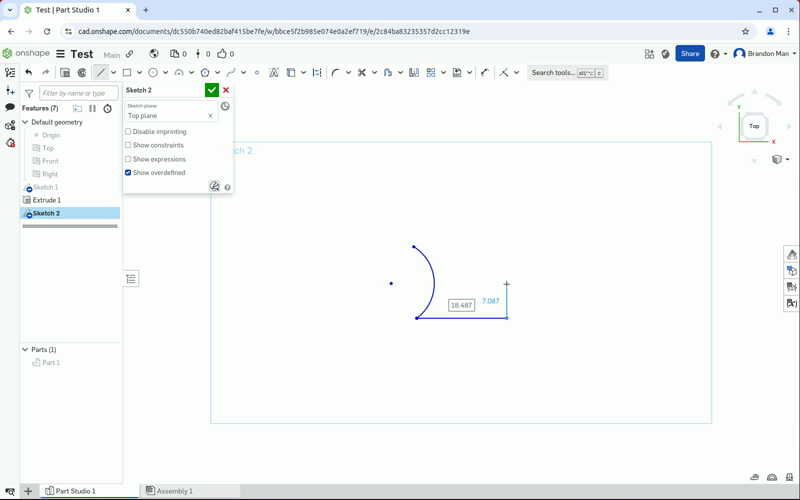
click(506, 283)
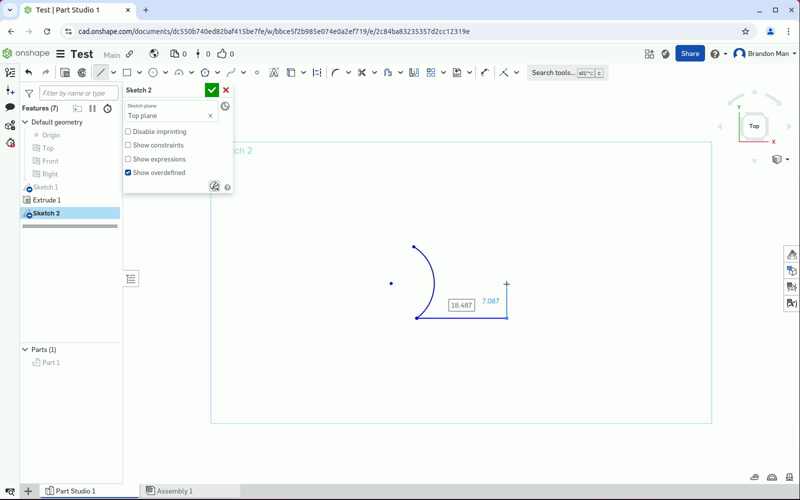
key_up(shift)
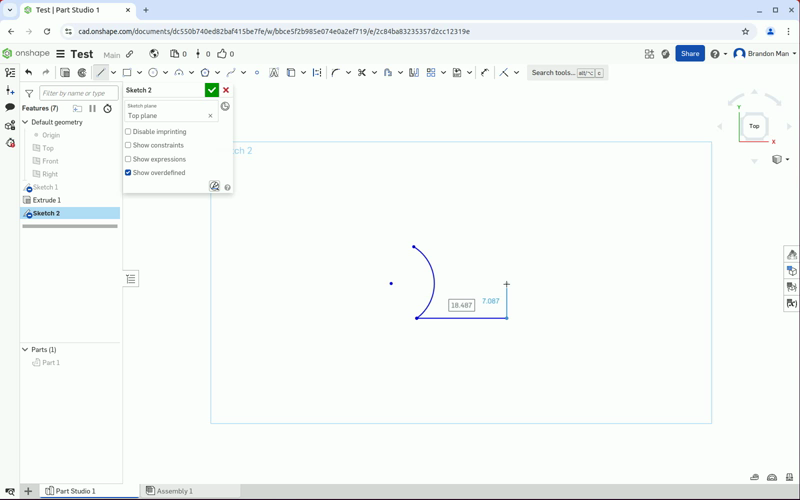
key_down(shift)
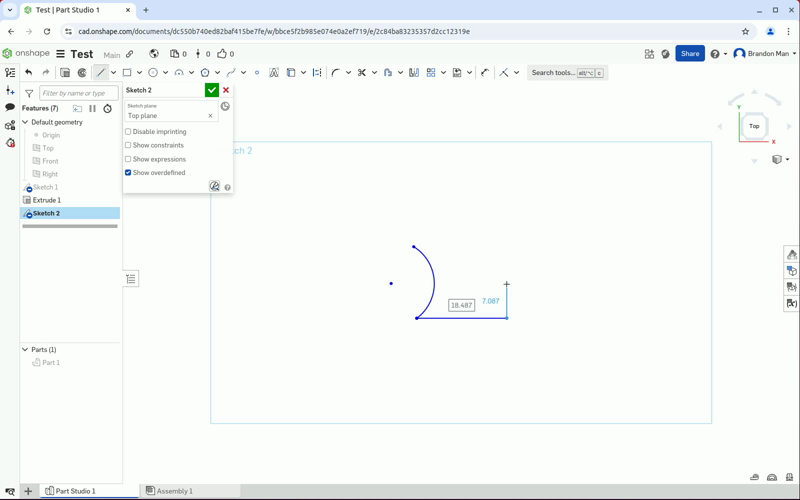
mouse_move(536, 283)
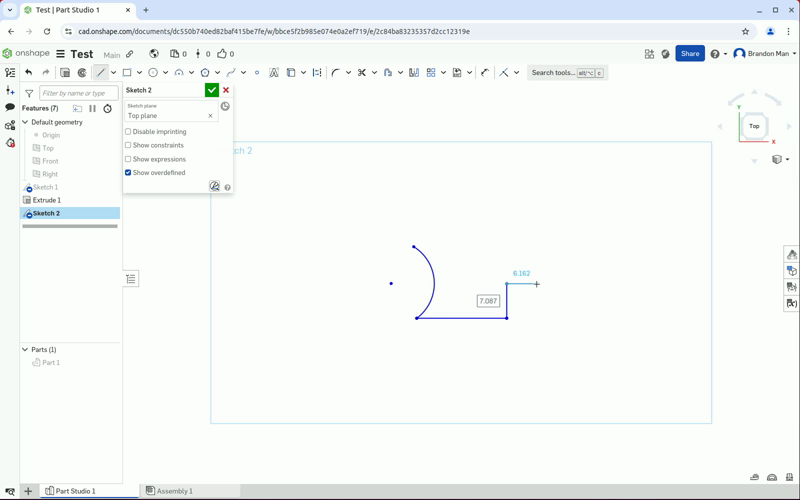
mouse_move(506, 246)
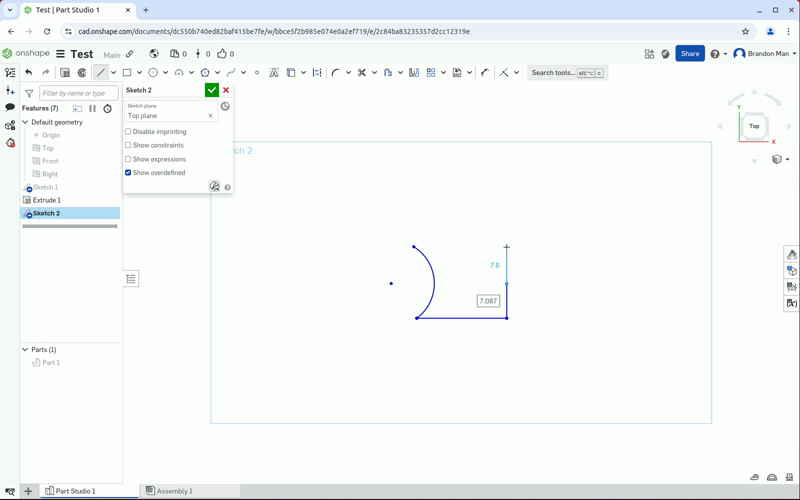
click(506, 246)
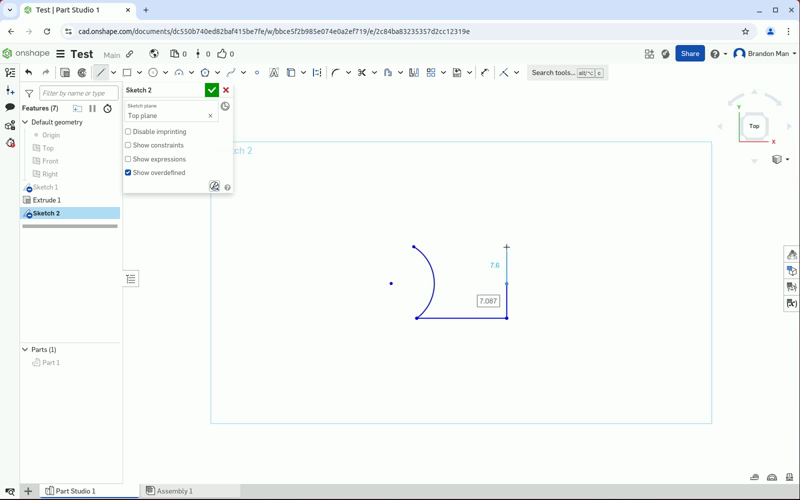
key_up(shift)
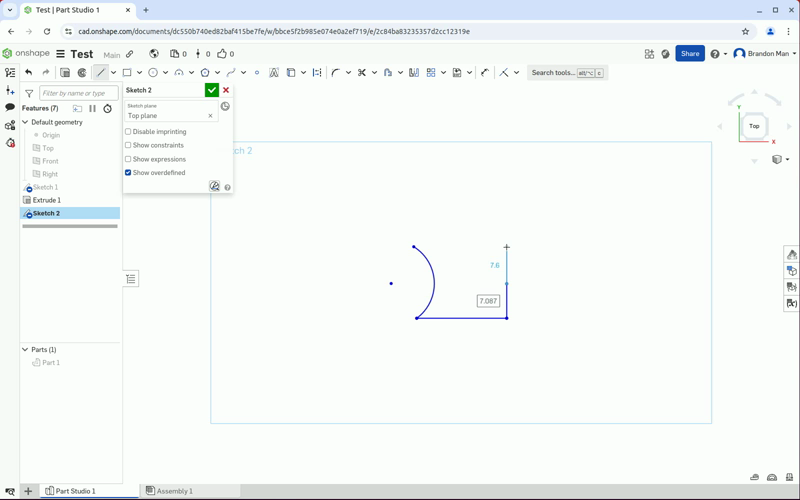
key_down(shift)
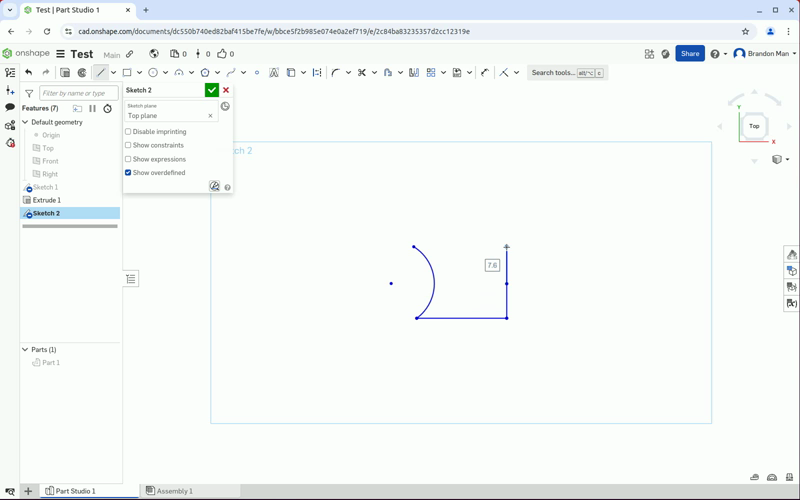
mouse_move(413, 246)
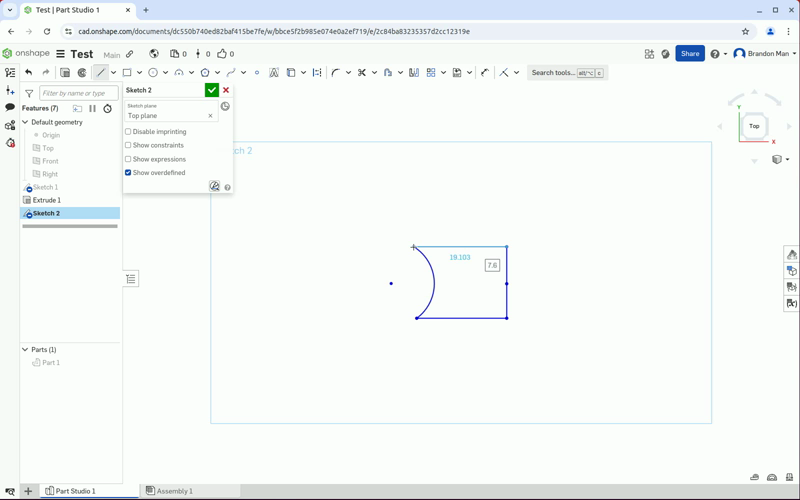
key_up(shift)
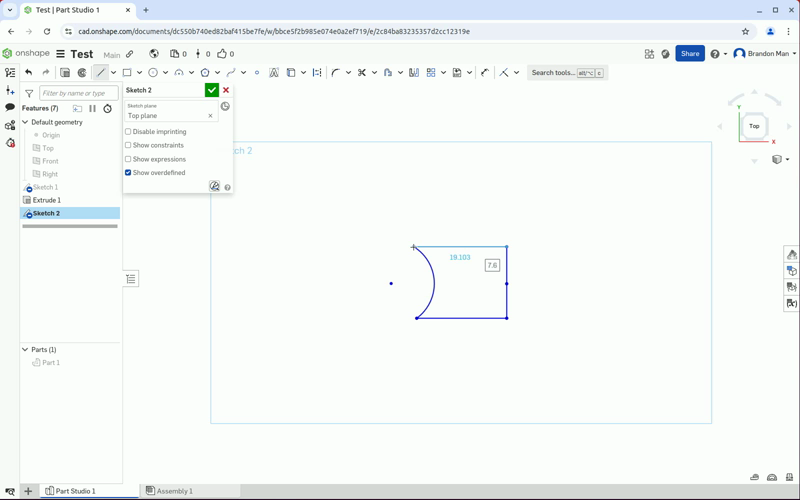
click(413, 246)
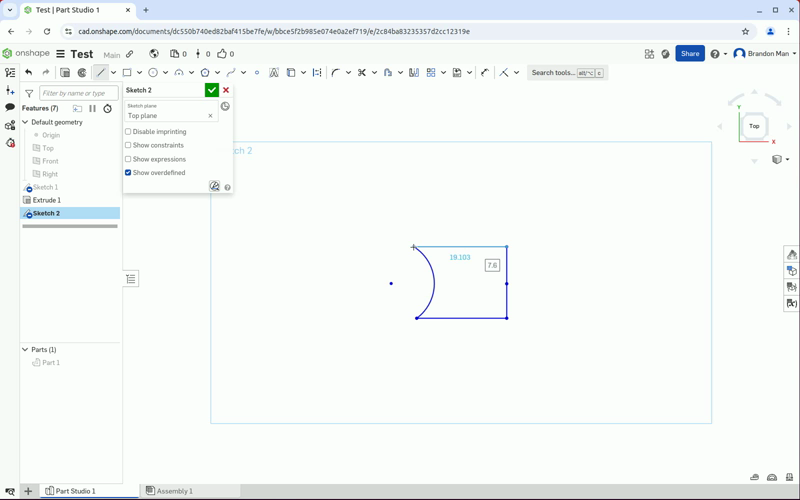
key(esc)
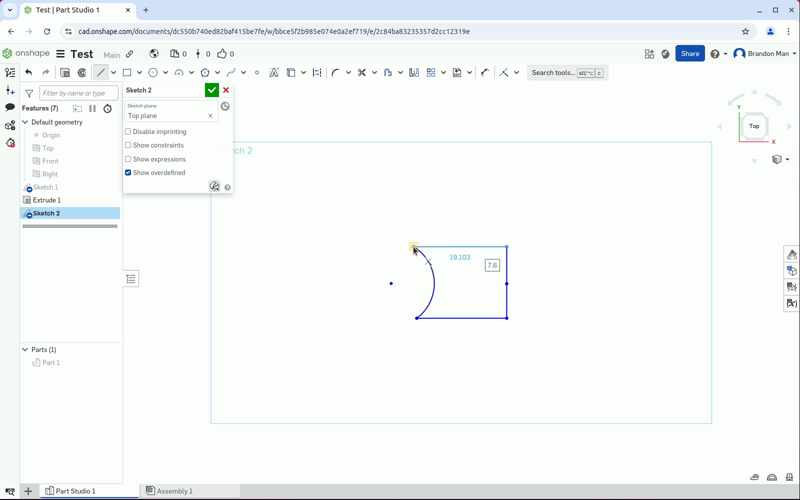
mouse_move(441, 295)
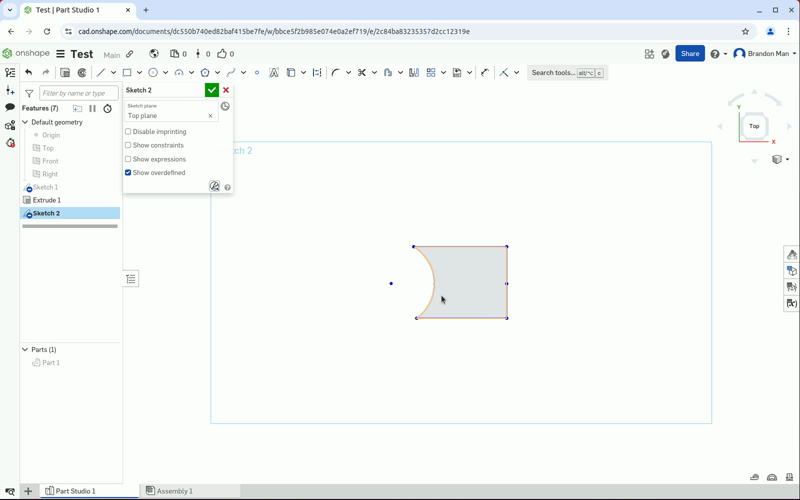
click(441, 295)
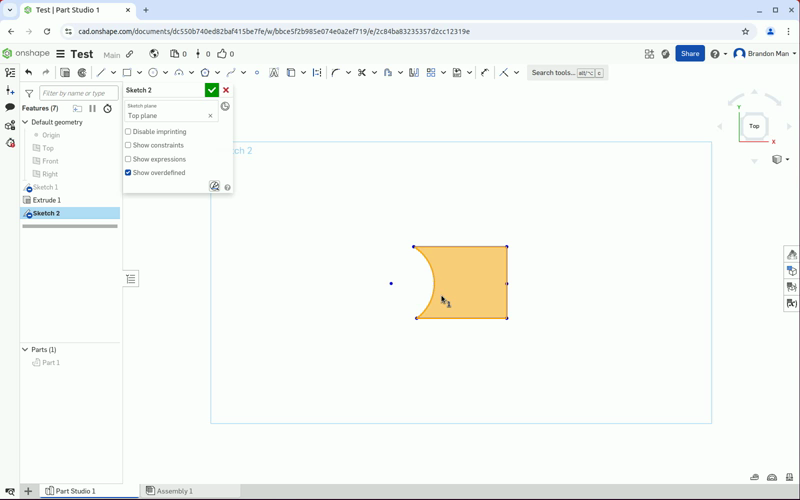
mouse_move(73, 352)
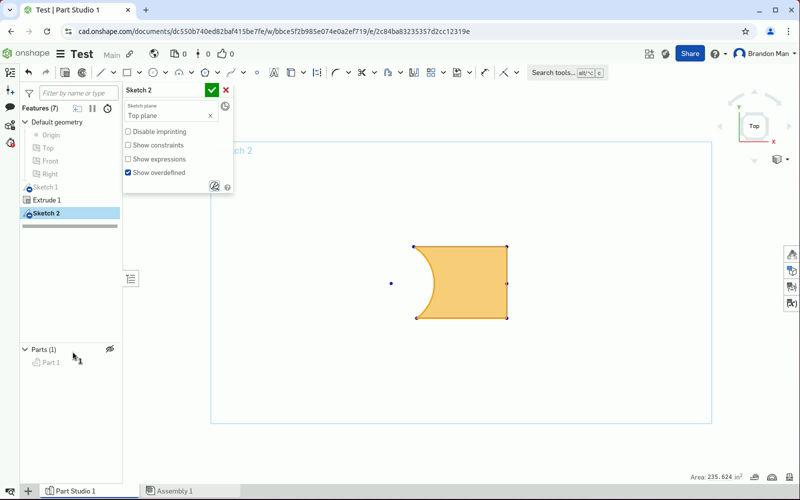
key(shift+y)
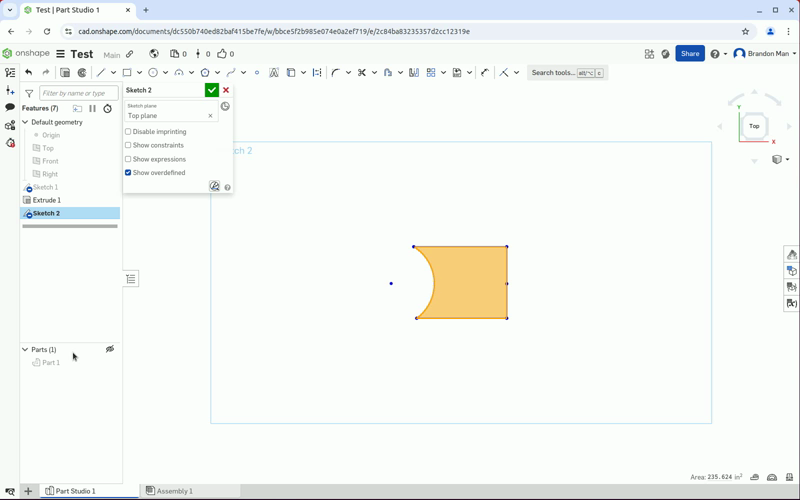
key(shift+e)
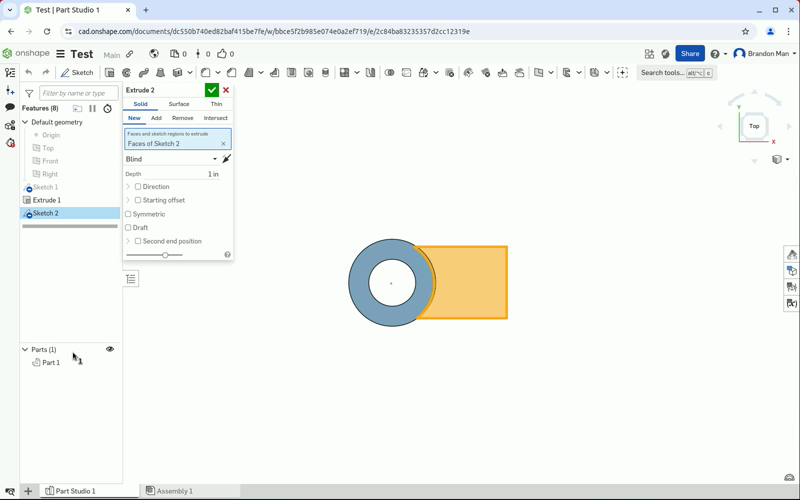
mouse_move(143, 106)
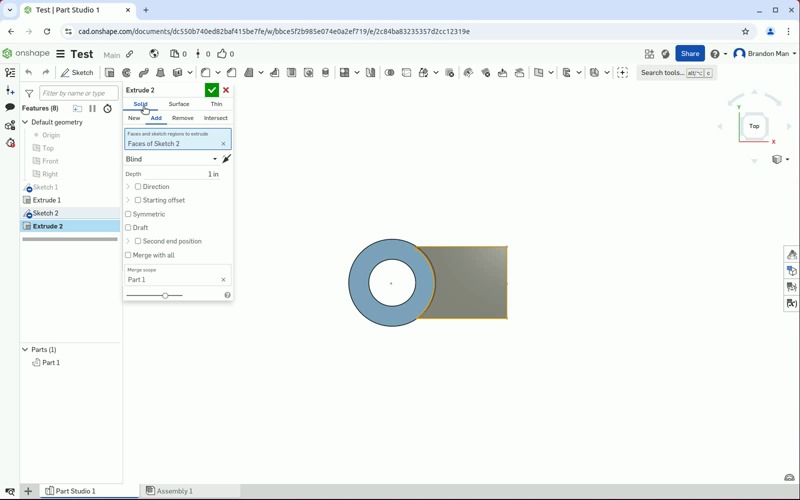
click(143, 106)
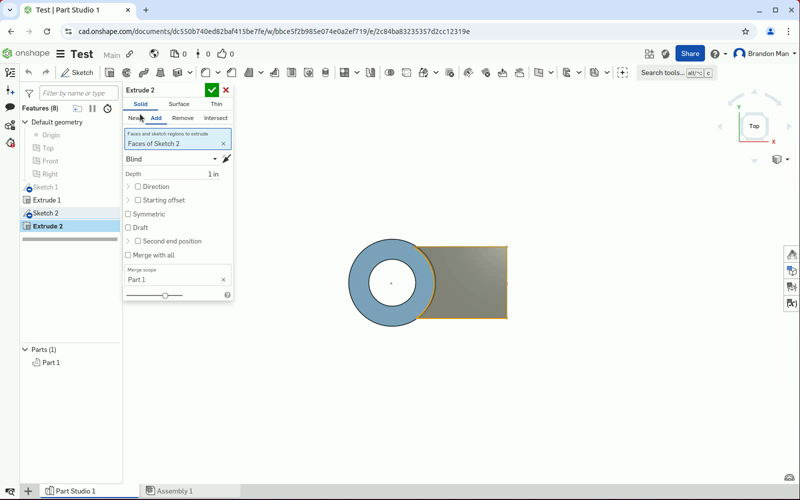
mouse_move(137, 120)
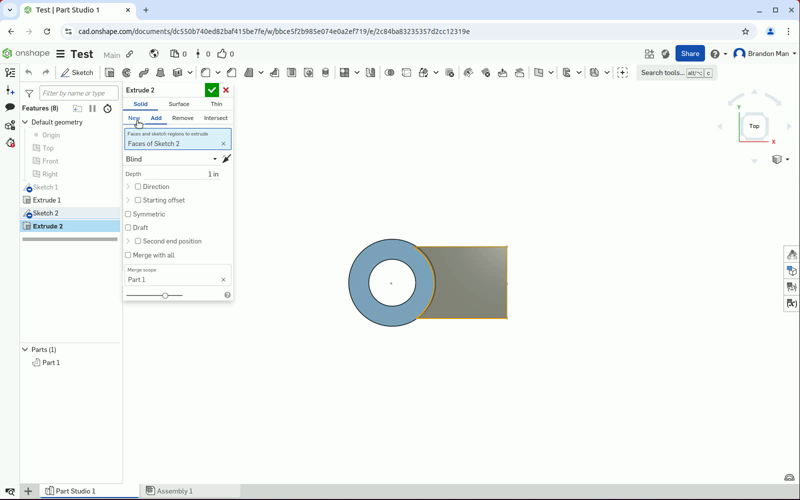
click(137, 120)
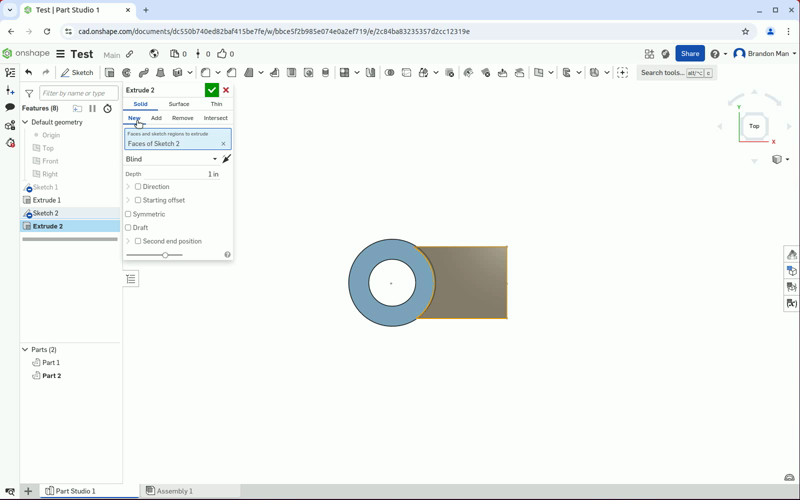
key(tab, 4)
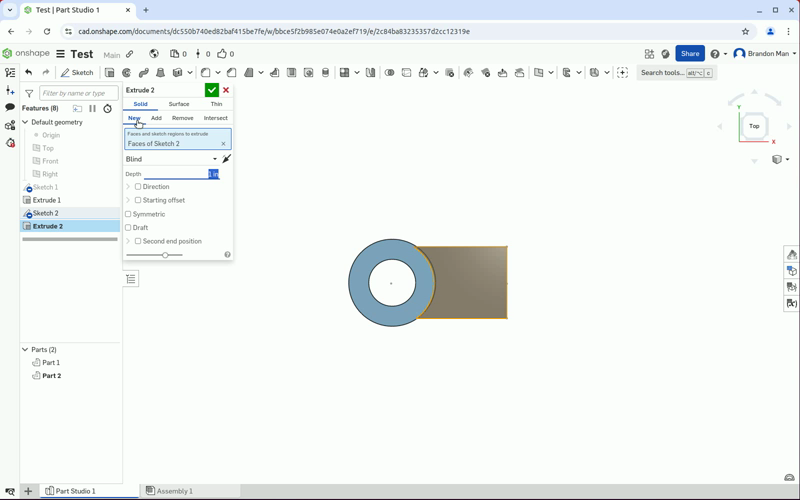
text(1.926)
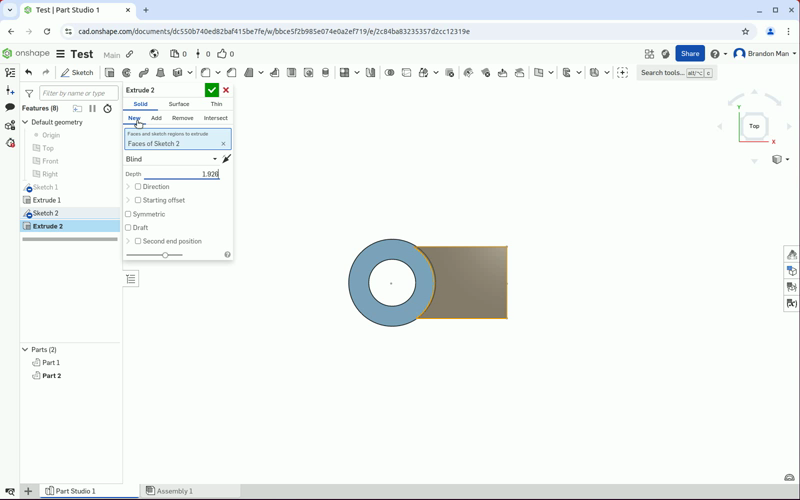
key(enter)
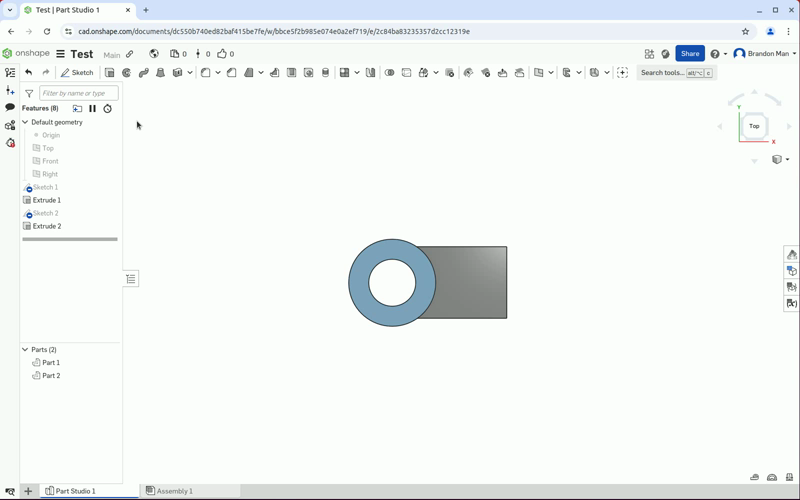
key(shift+h)
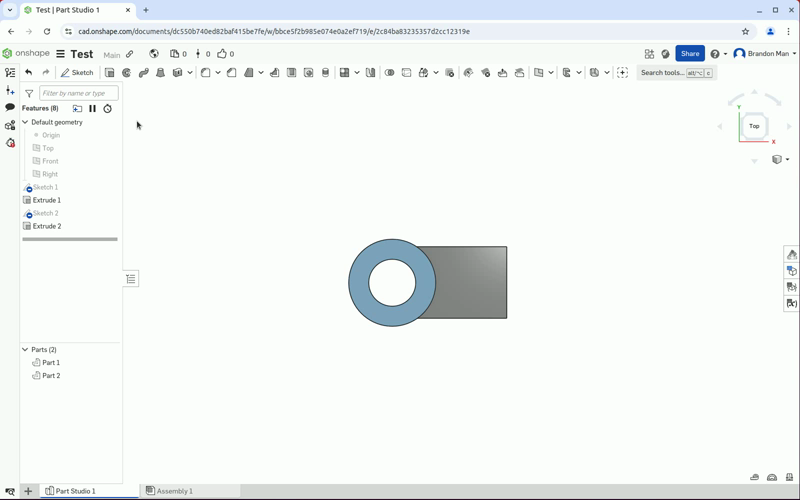
key(shift+h)
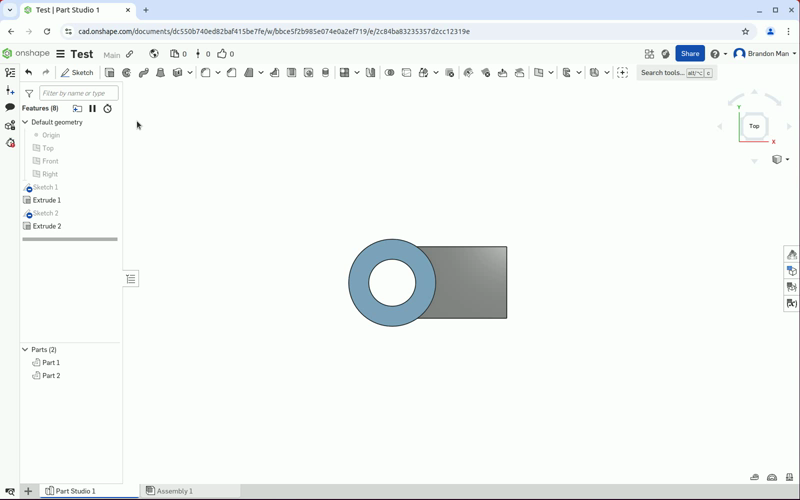
mouse_move(73, 189)
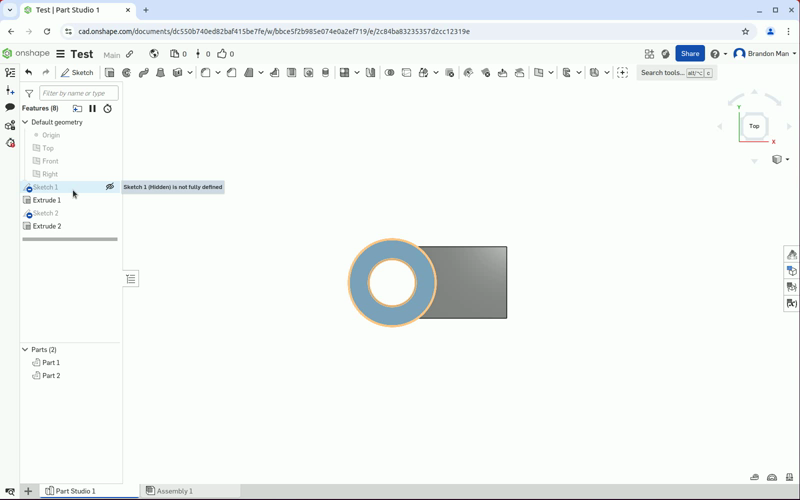
click(73, 189)
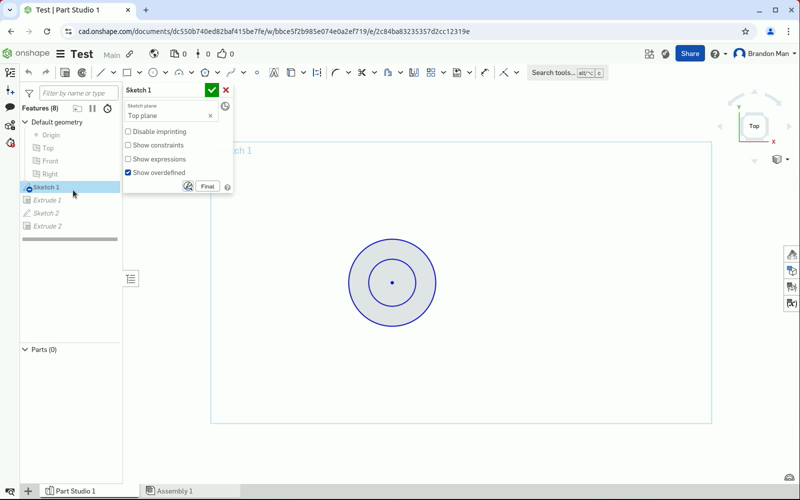
mouse_move(229, 92)
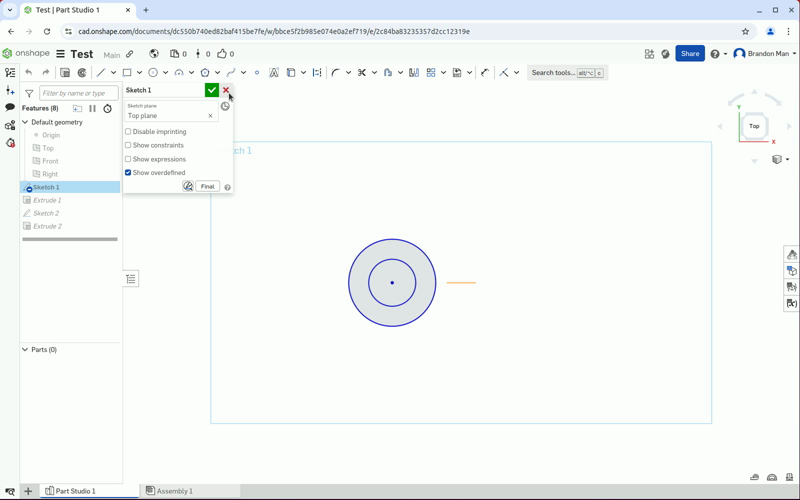
click(229, 92)
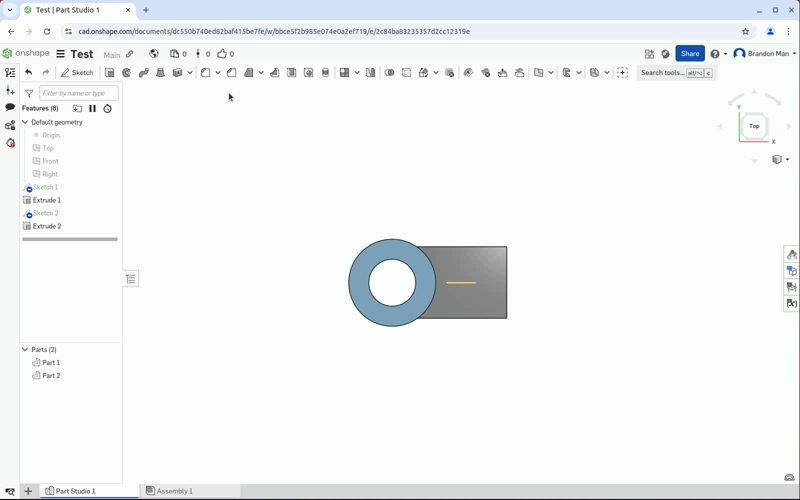
mouse_move(541, 75)
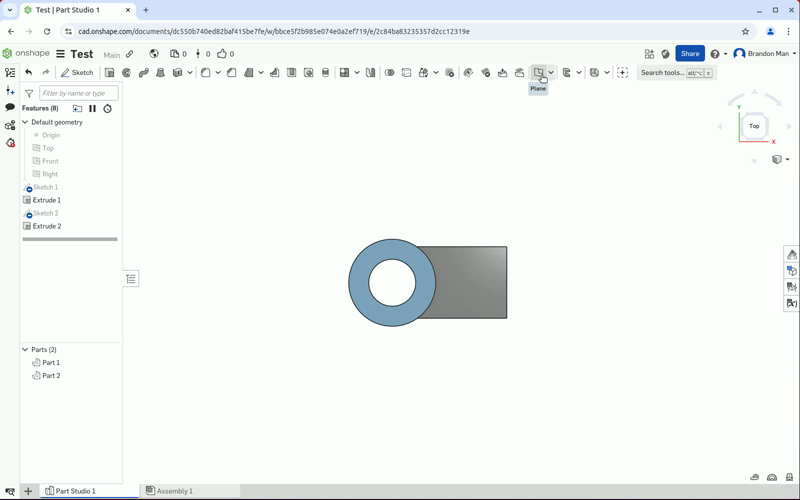
click(541, 75)
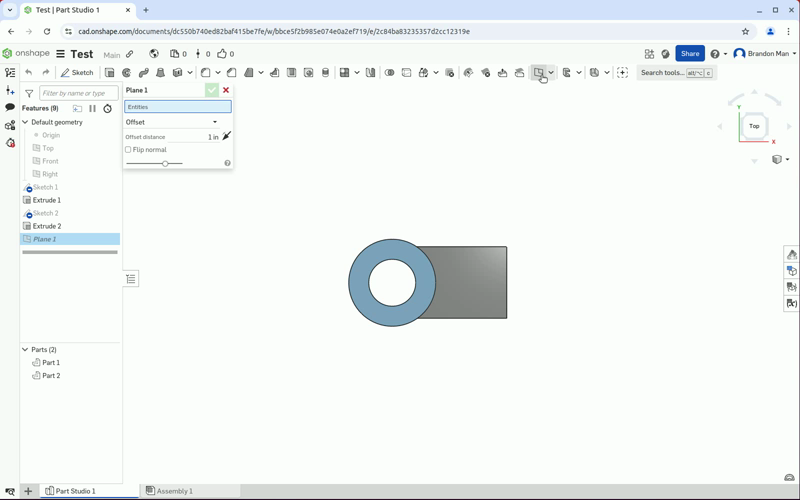
mouse_move(73, 150)
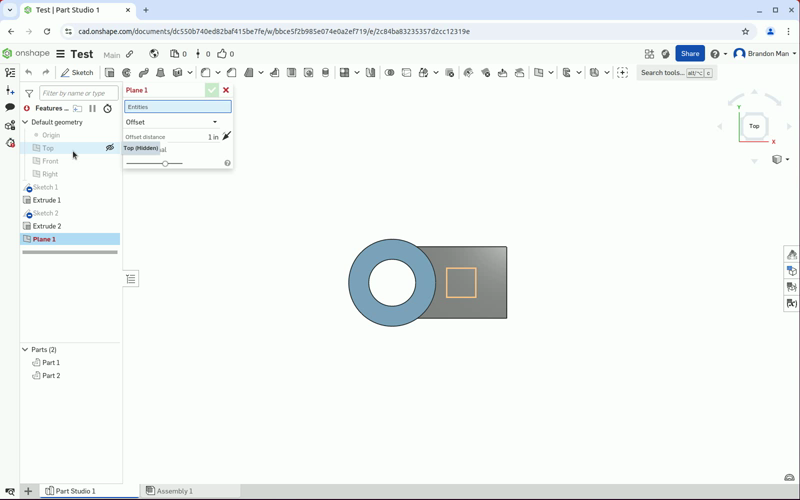
click(73, 150)
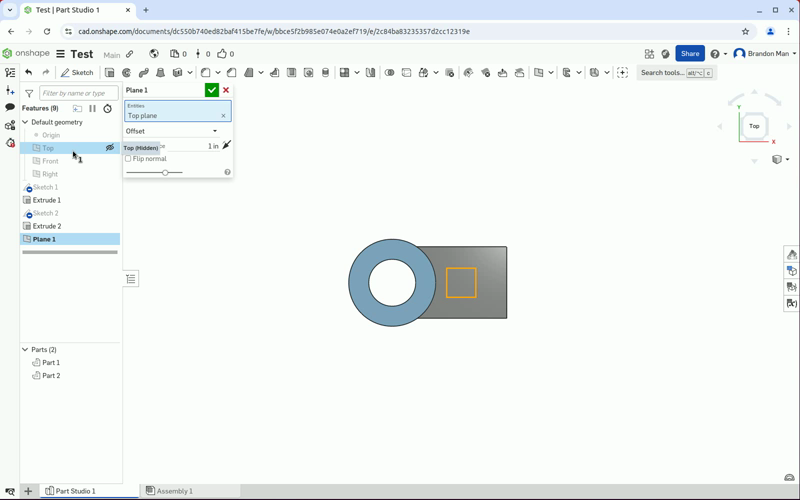
key(tab, 2)
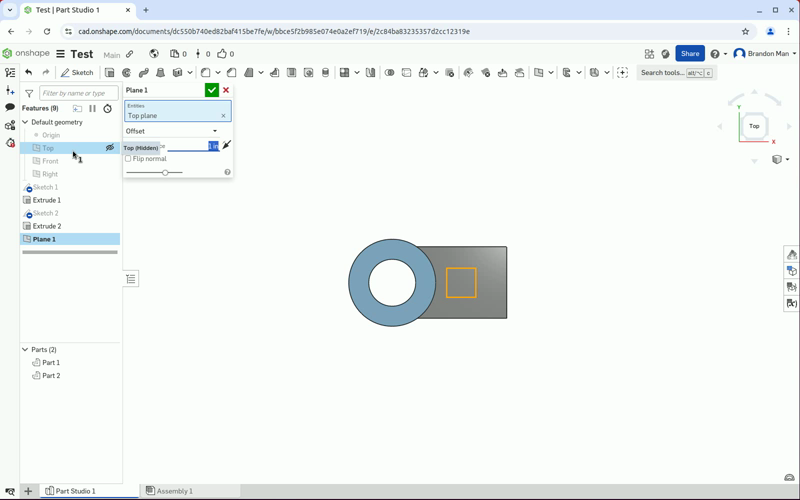
text(1.91)
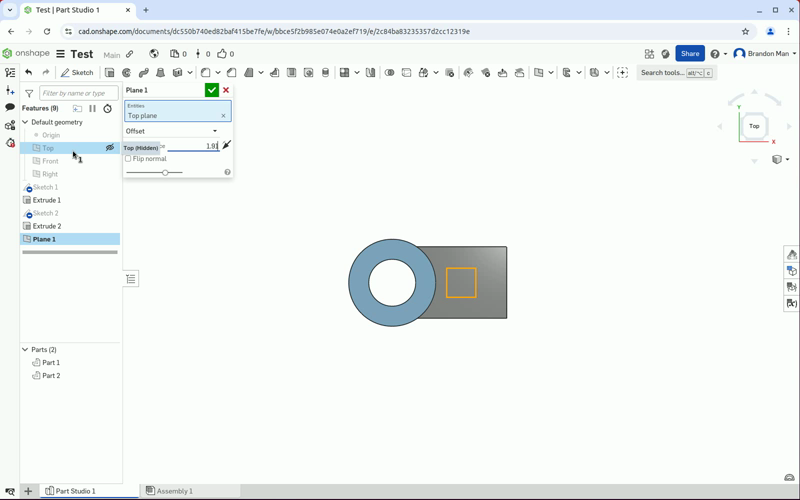
key(enter, 2)
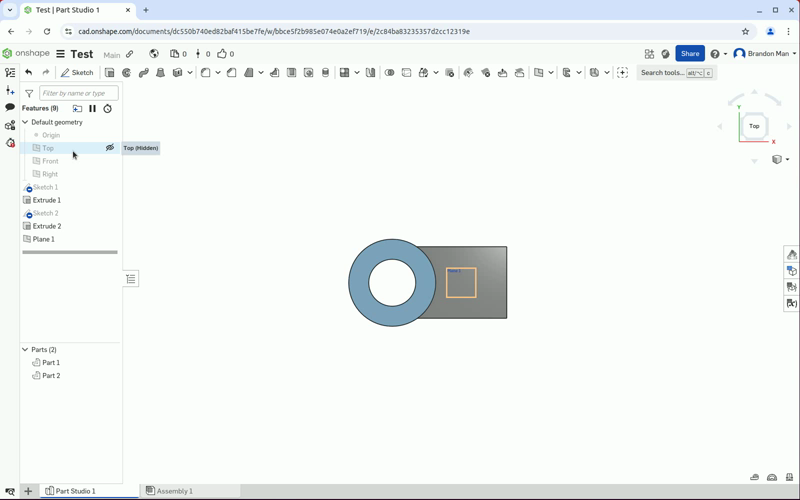
key(shift+s)
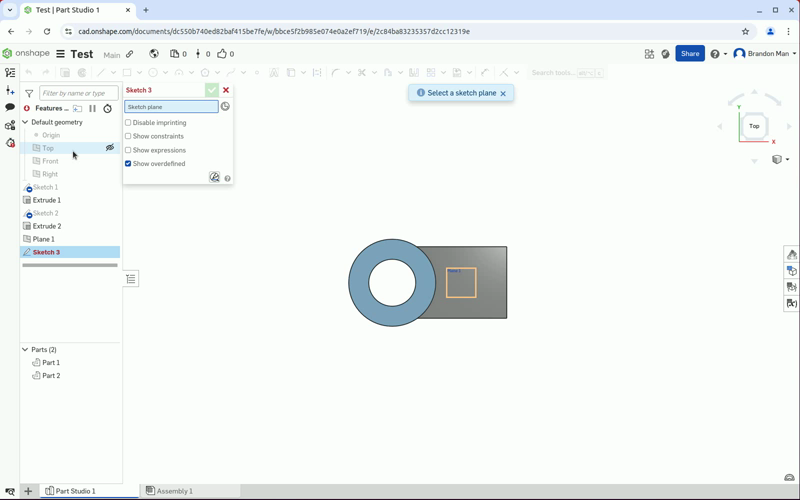
mouse_move(73, 241)
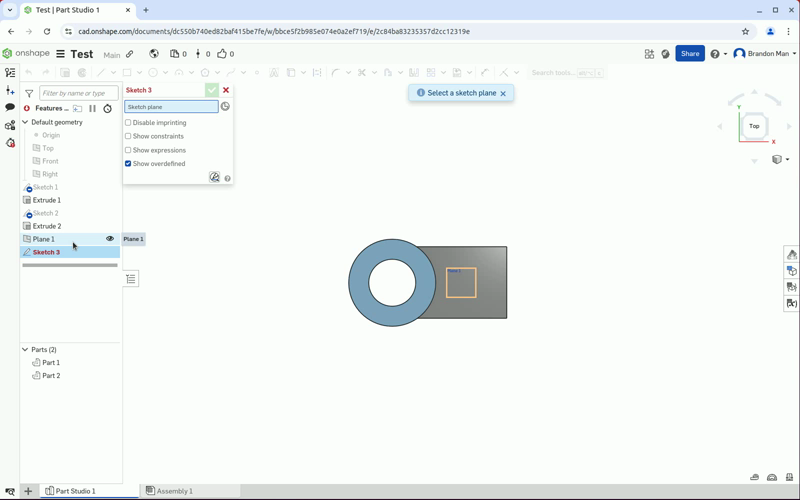
click(73, 241)
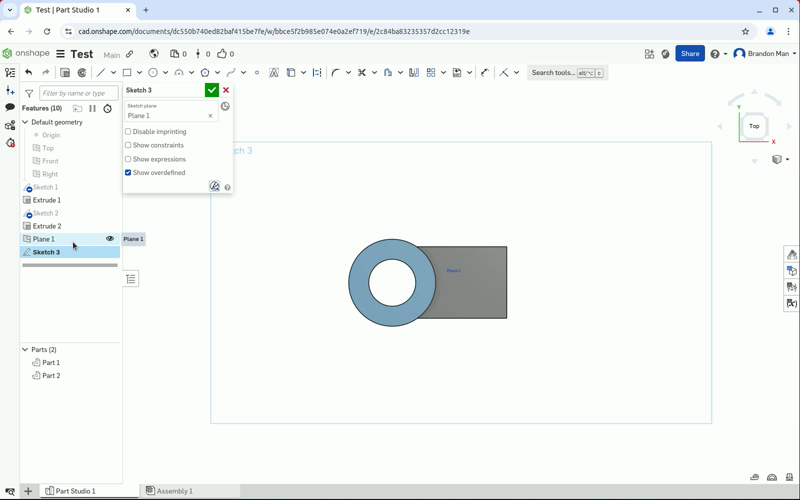
mouse_move(73, 352)
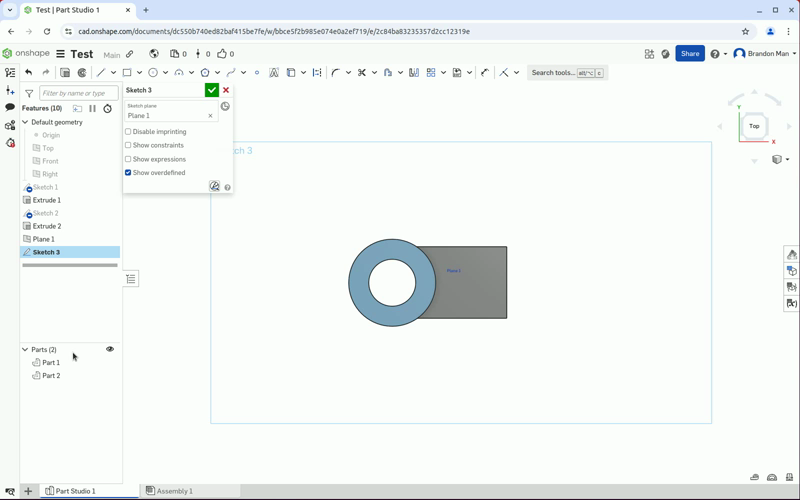
key(y)
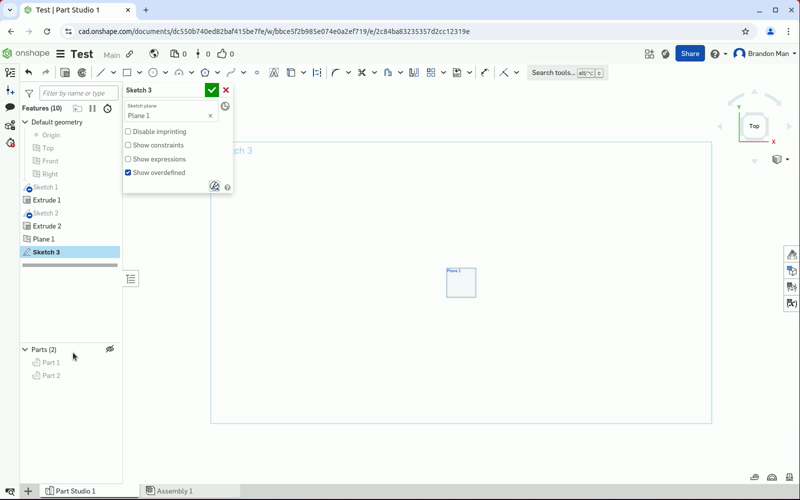
key(l)
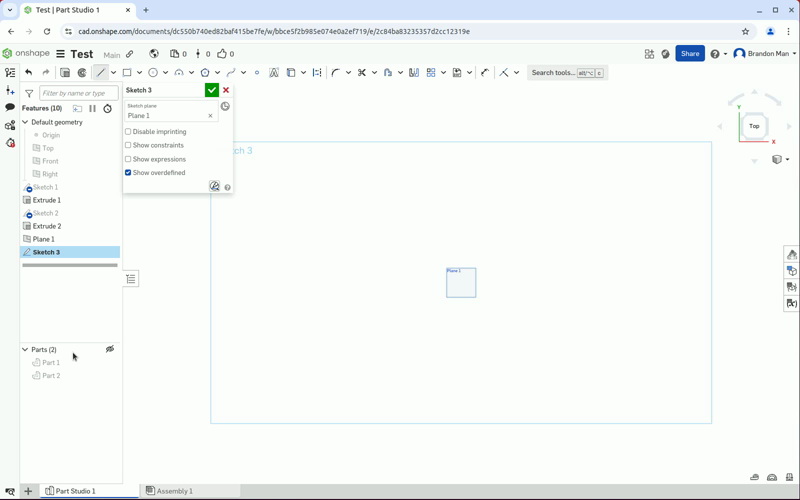
key_down(shift)
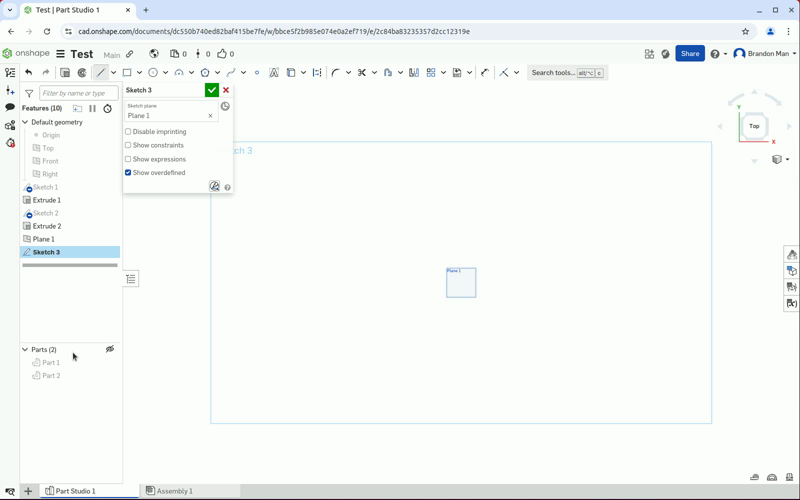
mouse_move(433, 289)
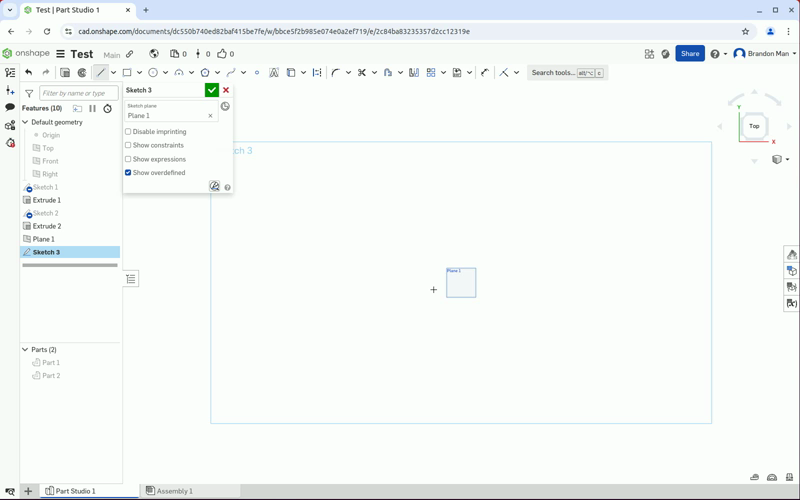
click(433, 289)
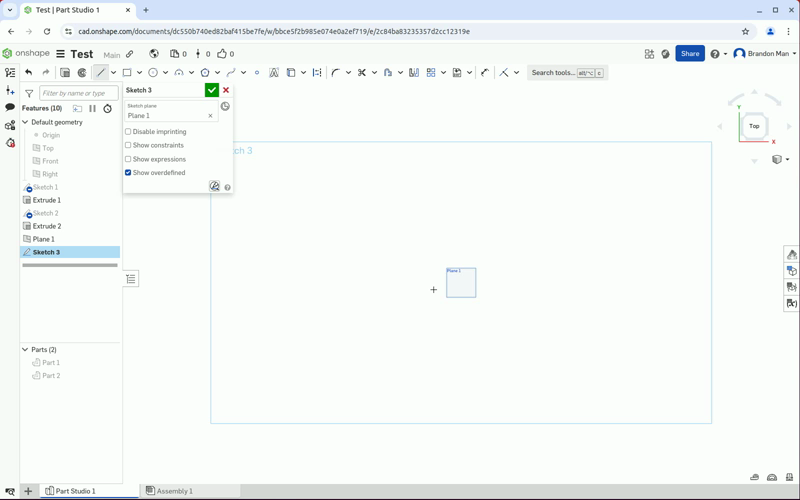
key_up(shift)
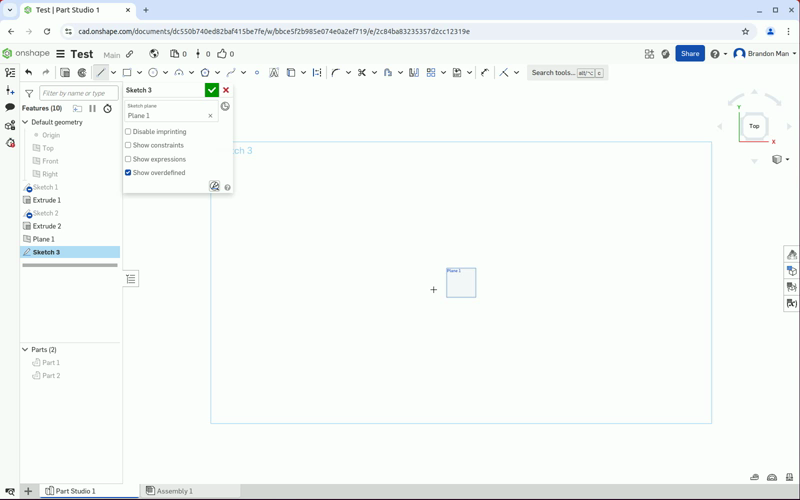
key_down(shift)
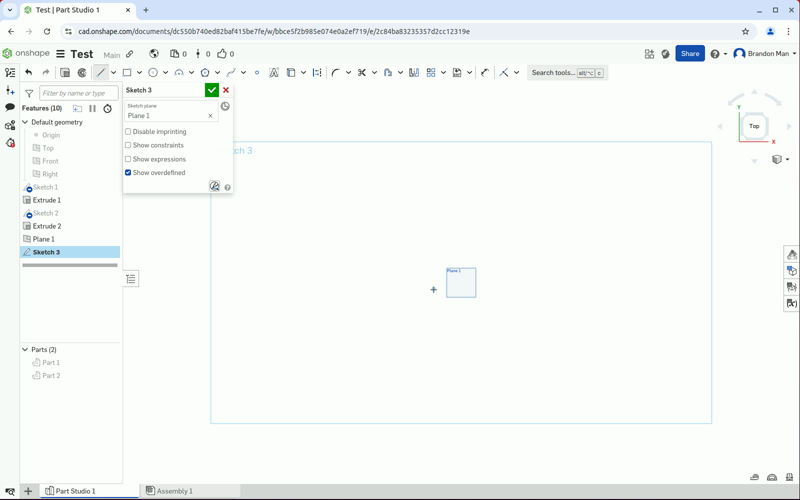
mouse_move(463, 289)
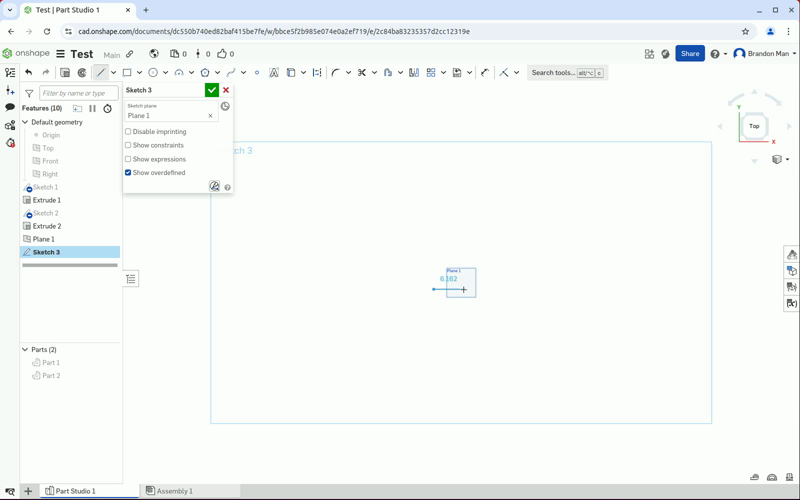
mouse_move(486, 289)
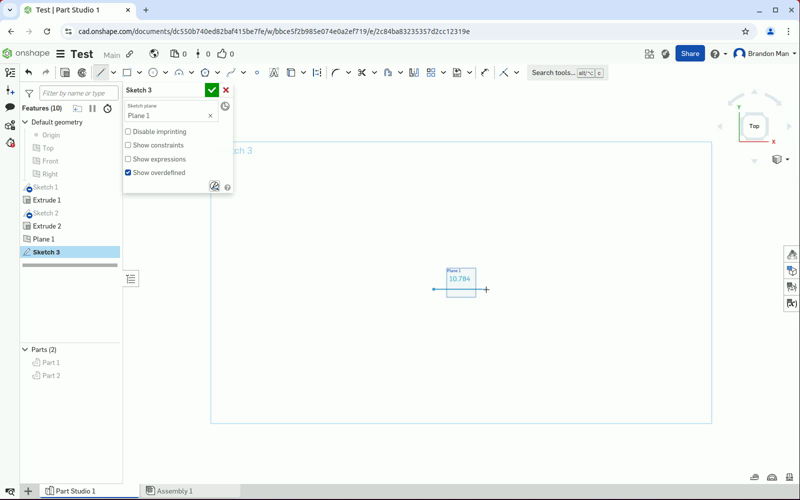
click(486, 289)
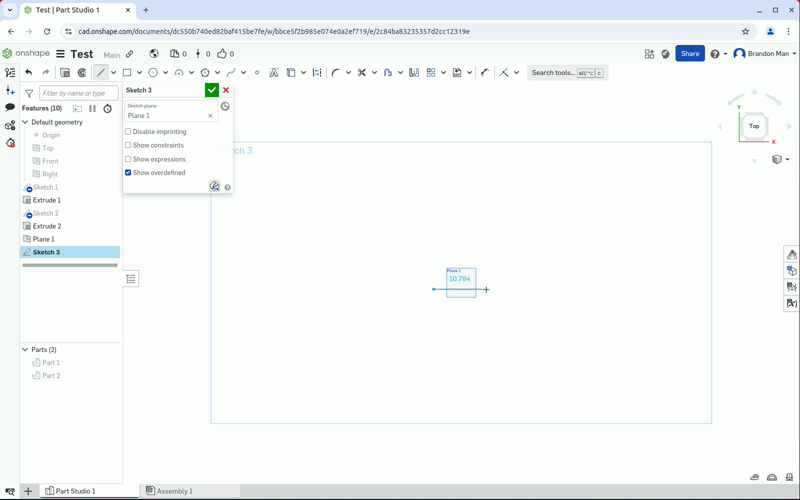
key_up(shift)
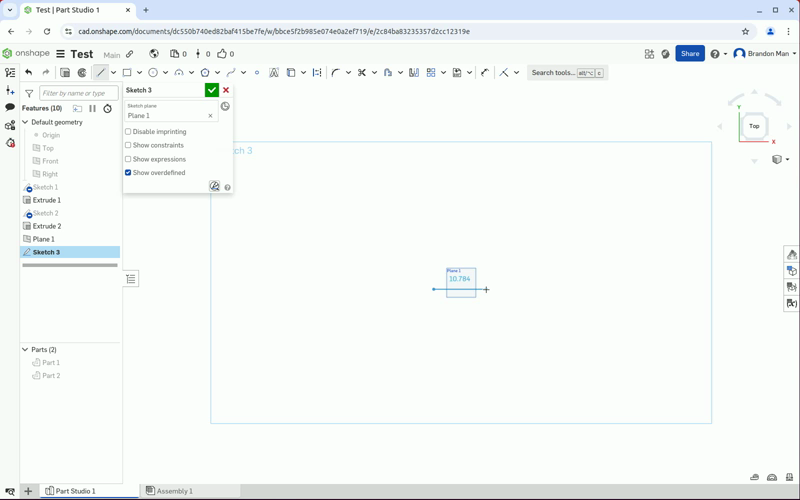
key_down(shift)
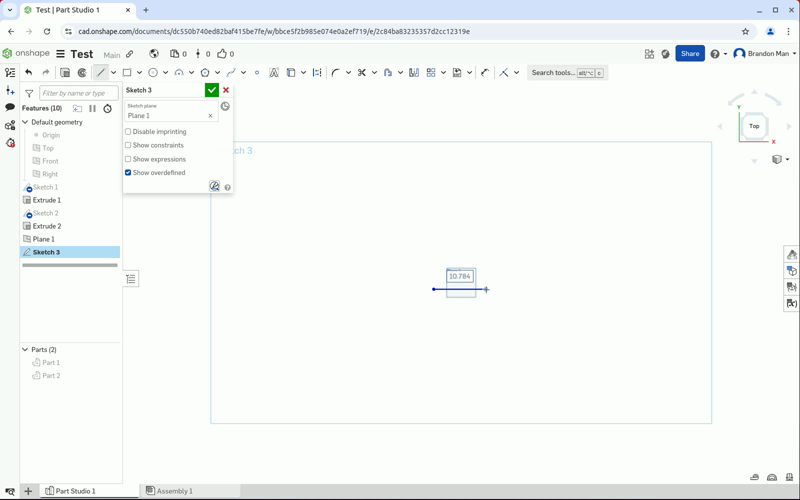
mouse_move(516, 289)
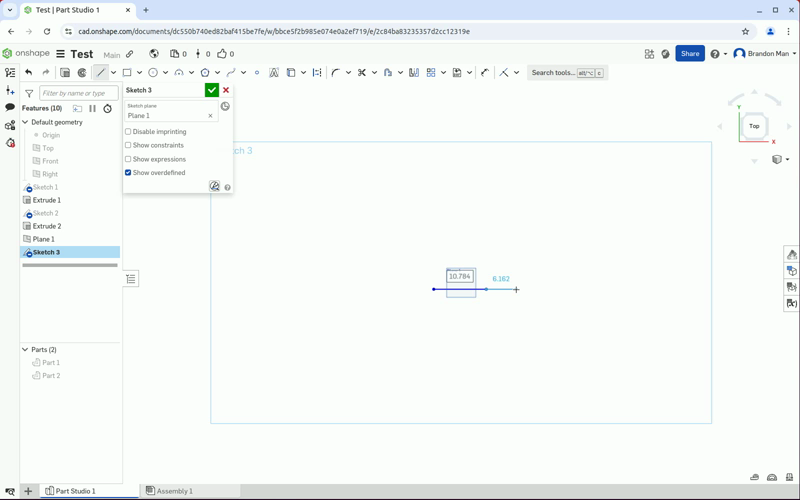
mouse_move(486, 276)
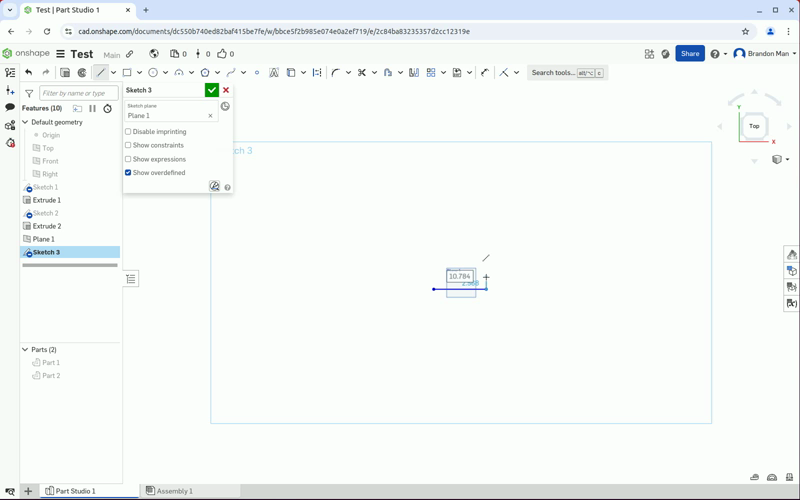
click(486, 276)
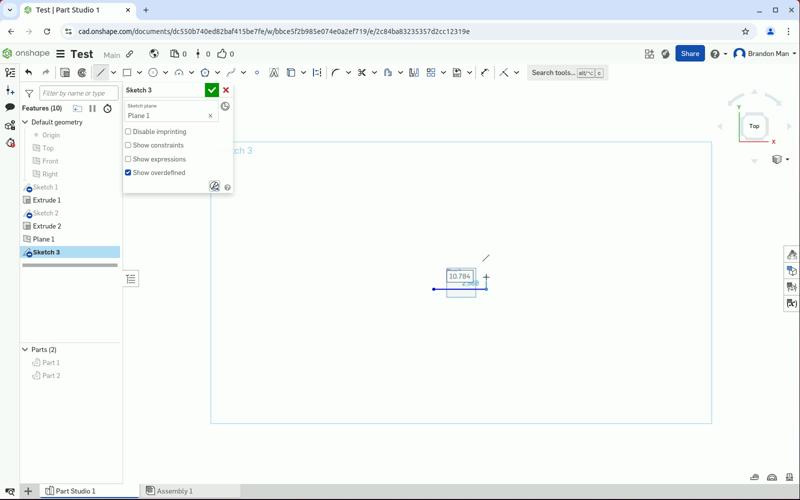
key_up(shift)
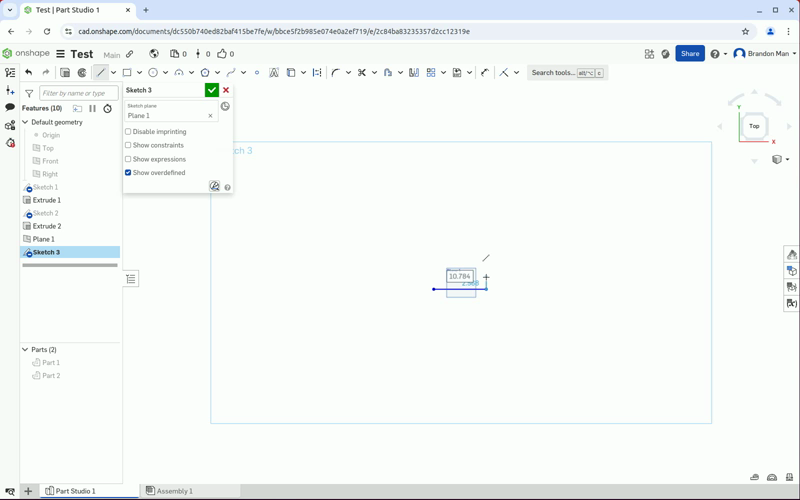
key_down(shift)
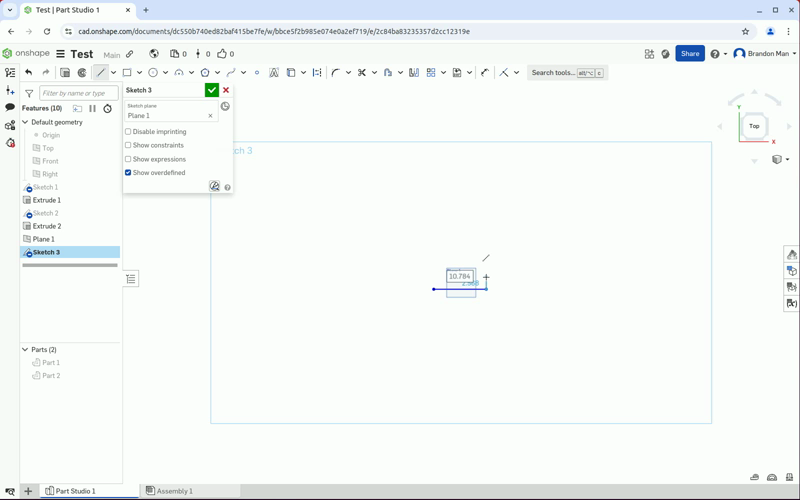
mouse_move(516, 276)
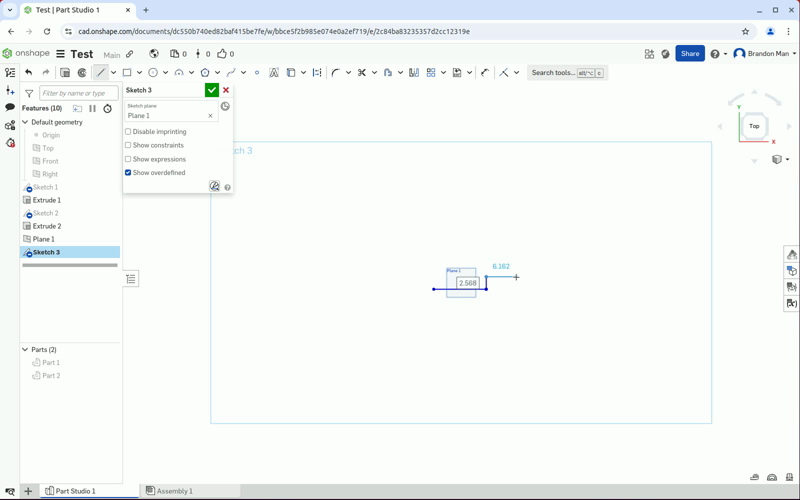
mouse_move(433, 276)
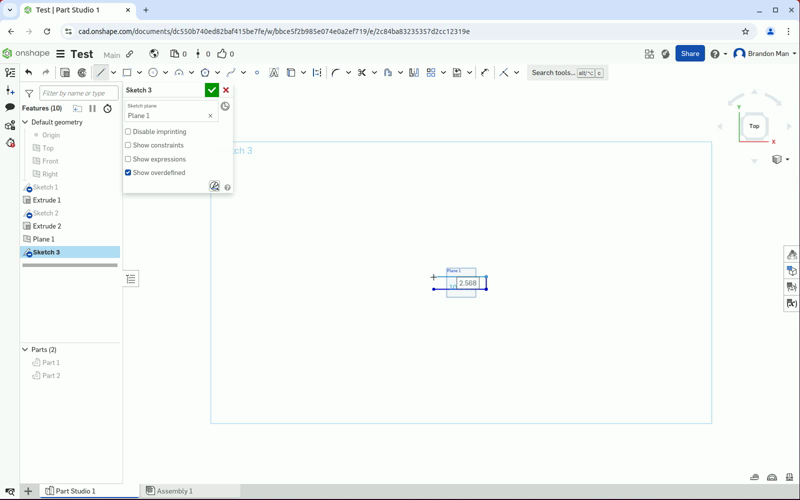
click(433, 276)
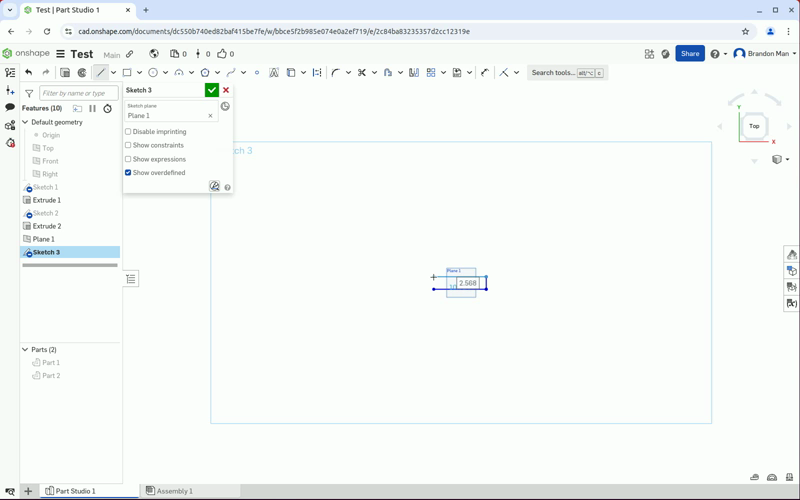
key_up(shift)
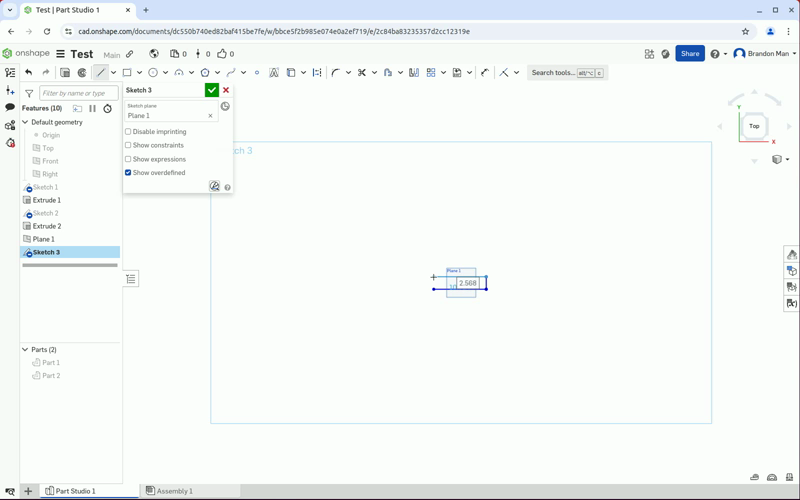
key(esc)
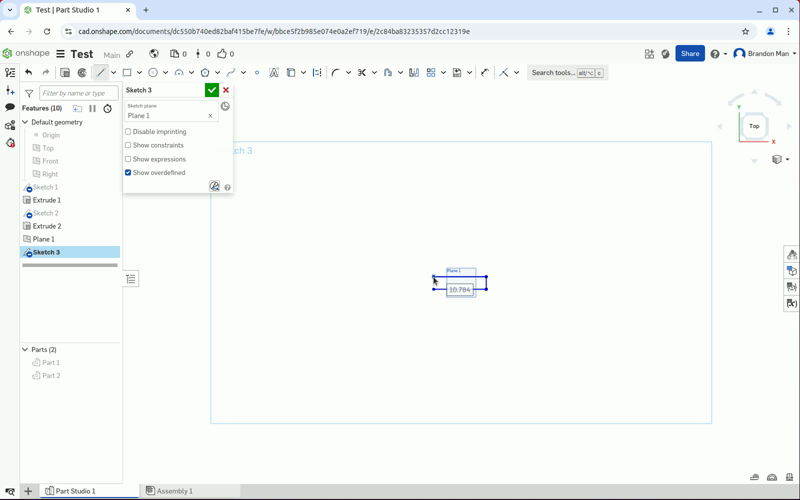
key(a)
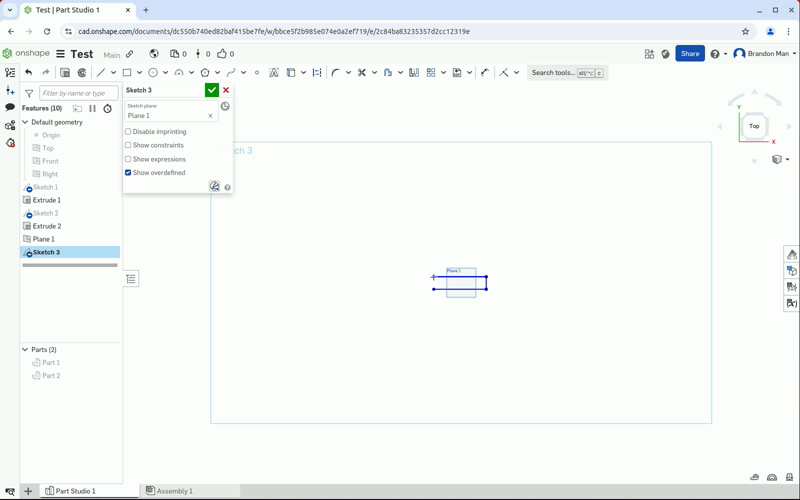
mouse_move(433, 276)
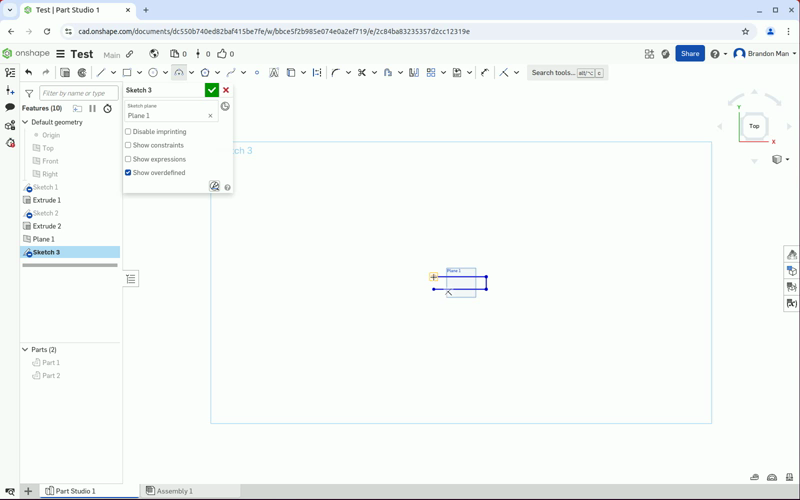
click(433, 276)
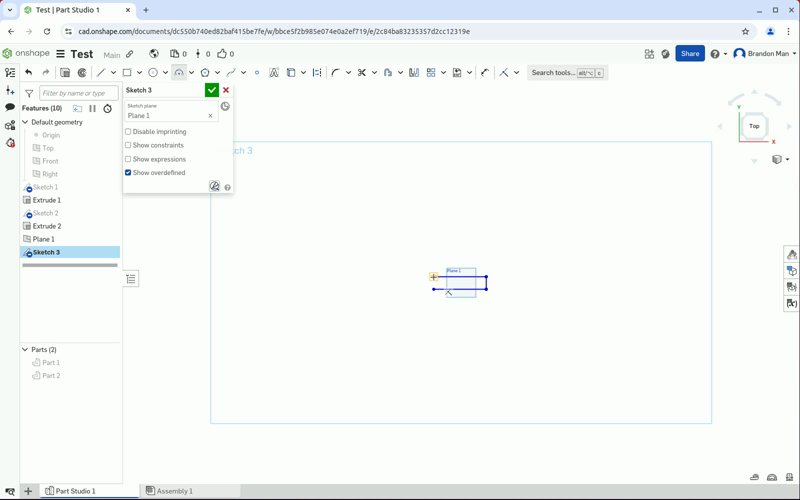
mouse_move(433, 289)
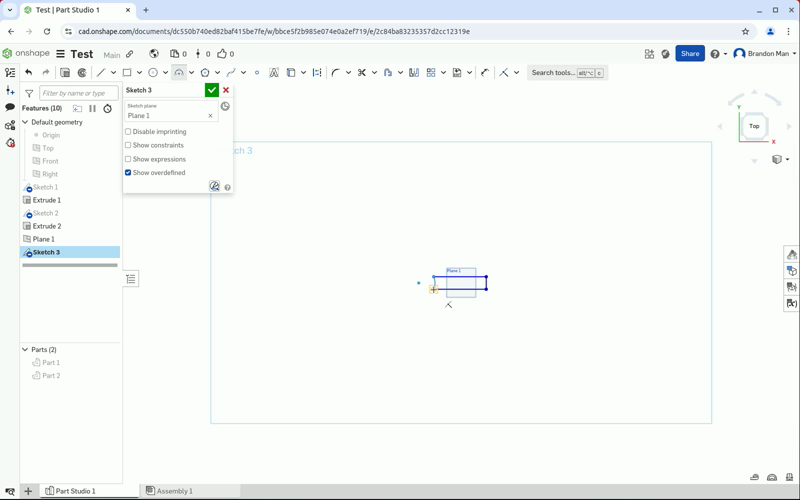
click(433, 289)
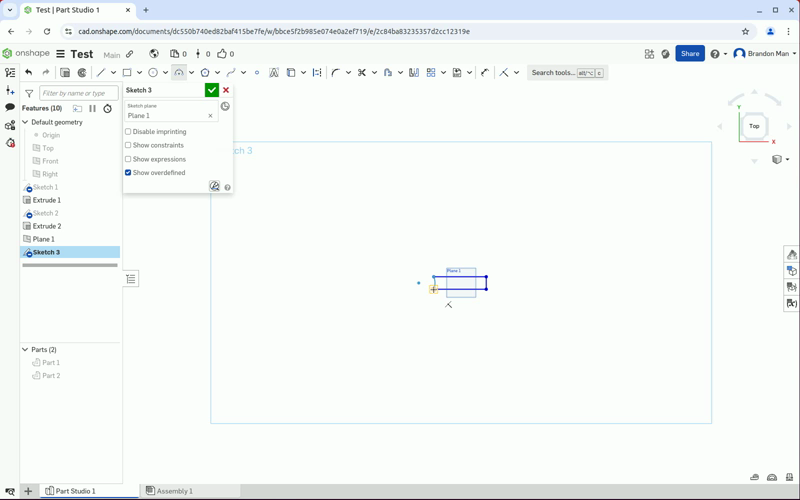
key_down(shift)
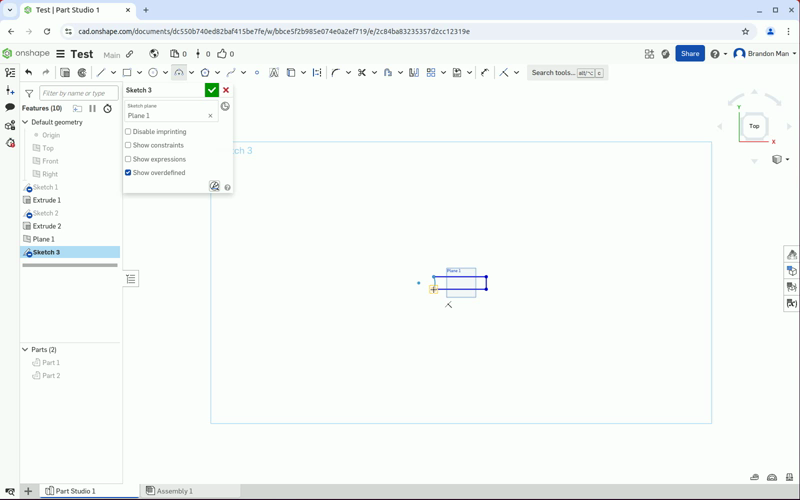
mouse_move(434, 283)
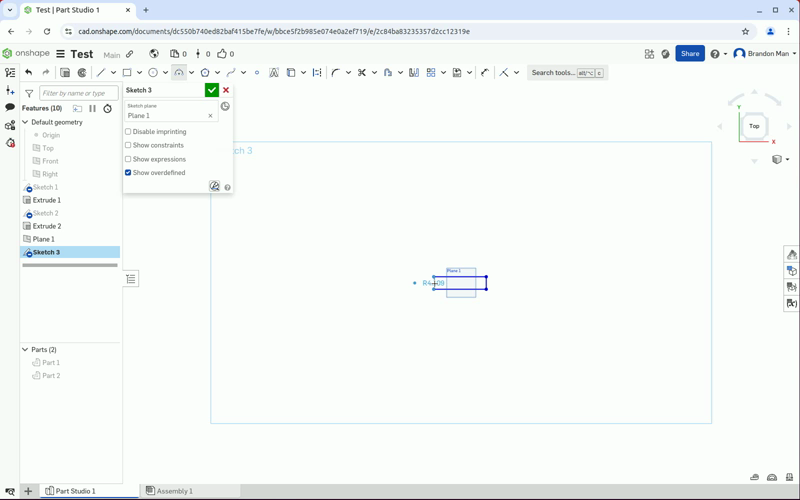
click(434, 283)
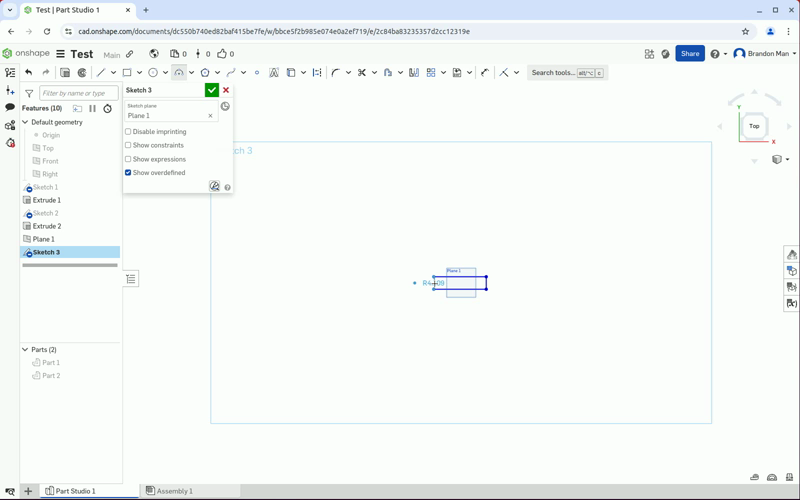
key_up(shift)
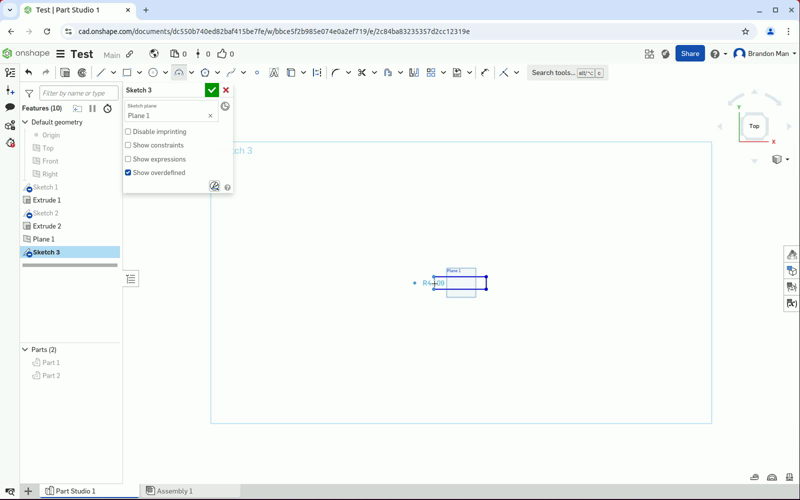
key(esc)
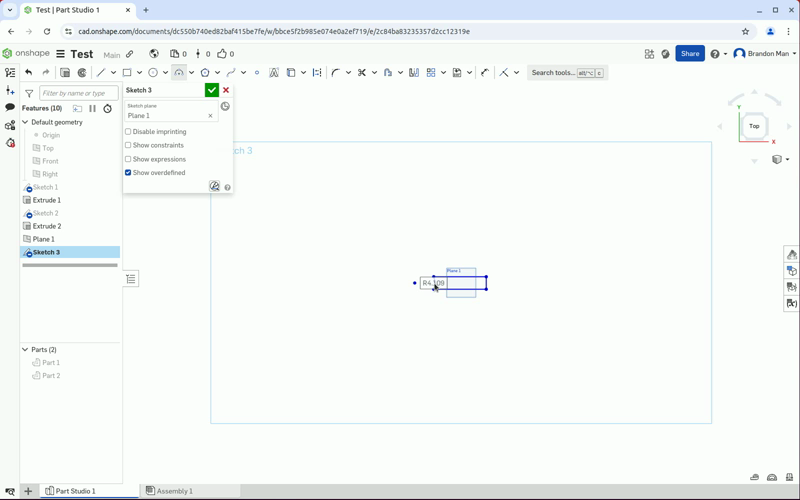
mouse_move(470, 281)
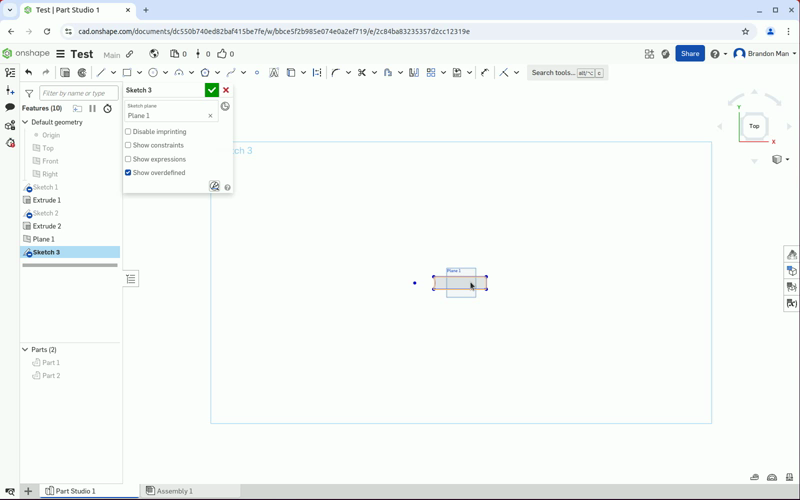
scroll(6)
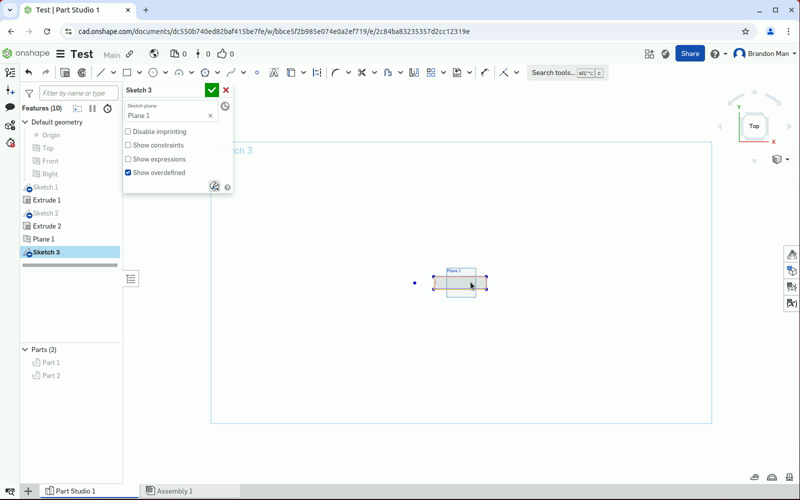
scroll(6)
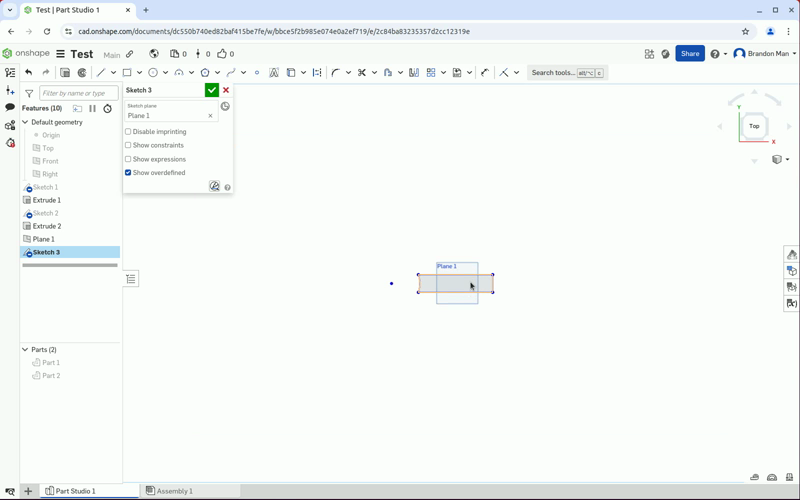
scroll(6)
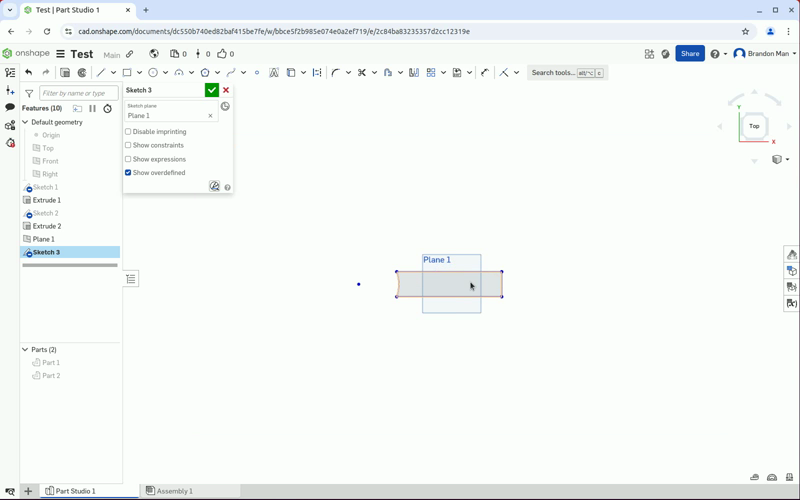
scroll(6)
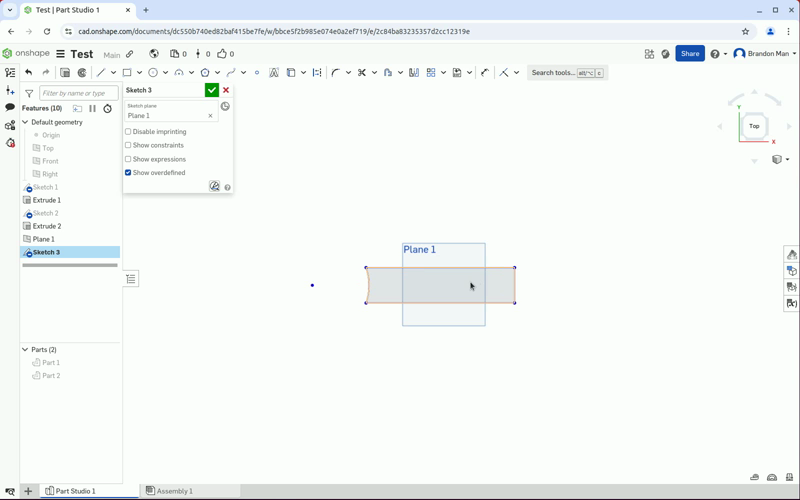
scroll(6)
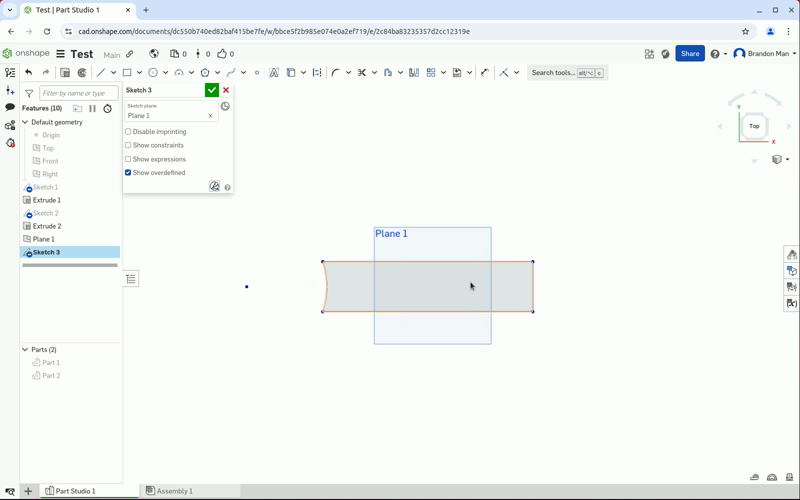
scroll(6)
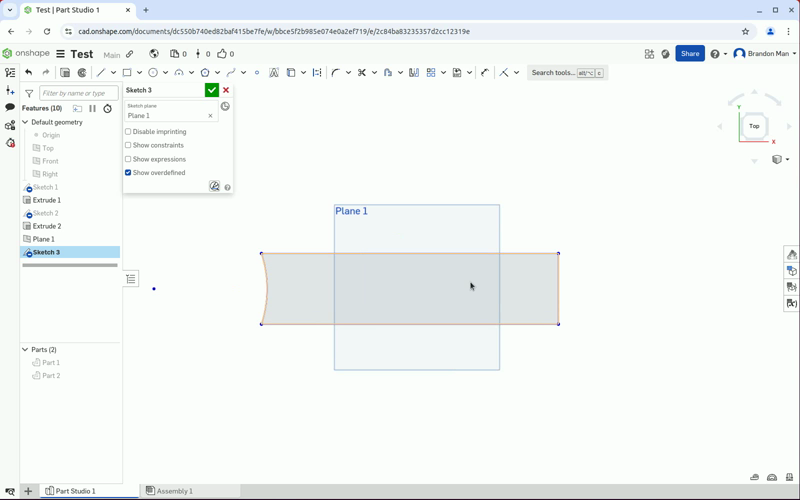
scroll(6)
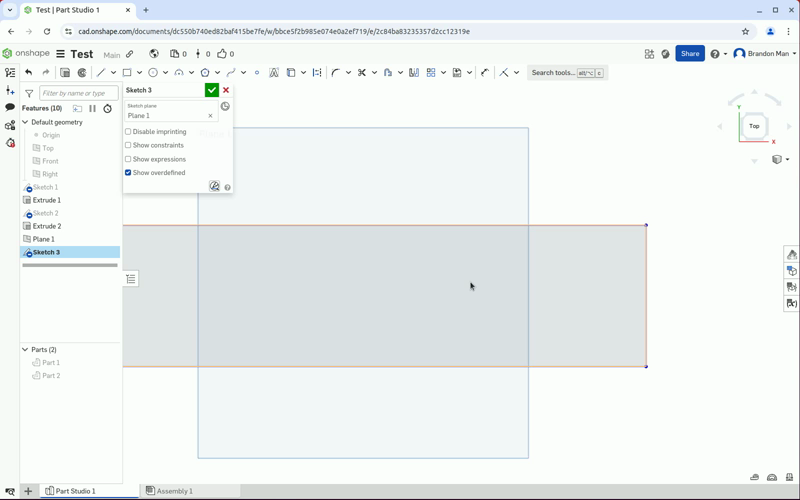
click(470, 281)
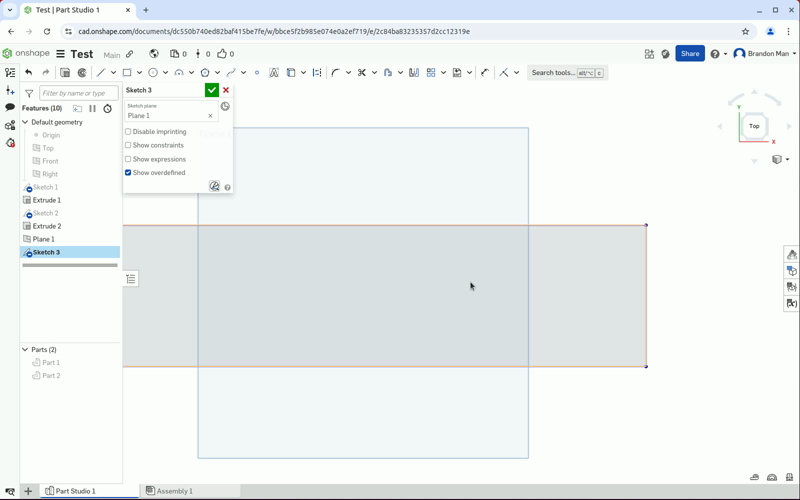
scroll(-6)
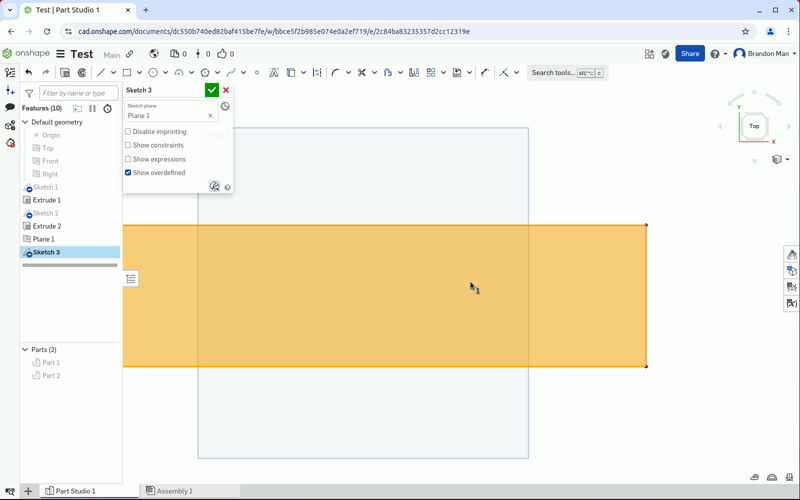
scroll(-6)
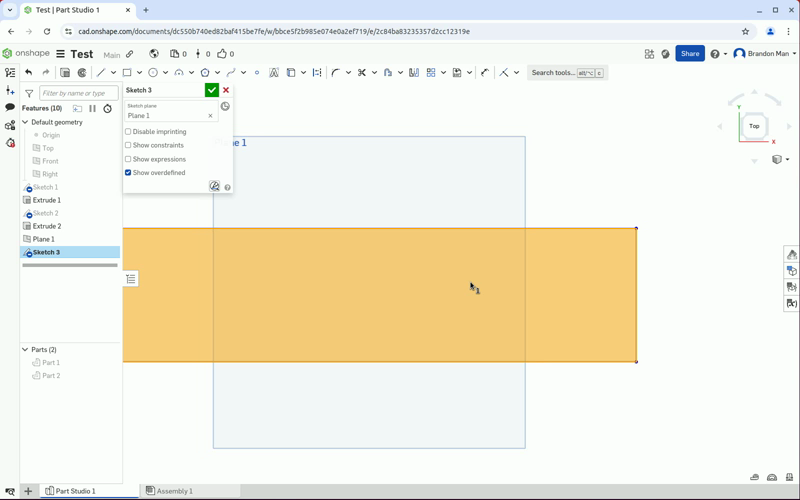
scroll(-6)
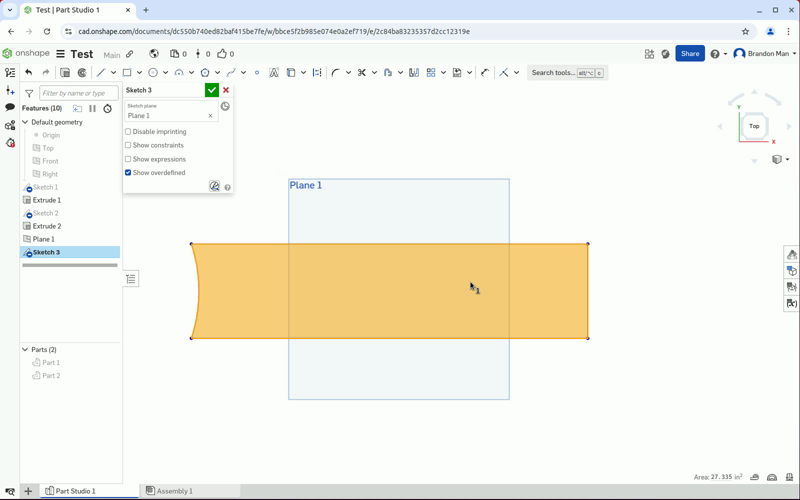
scroll(-6)
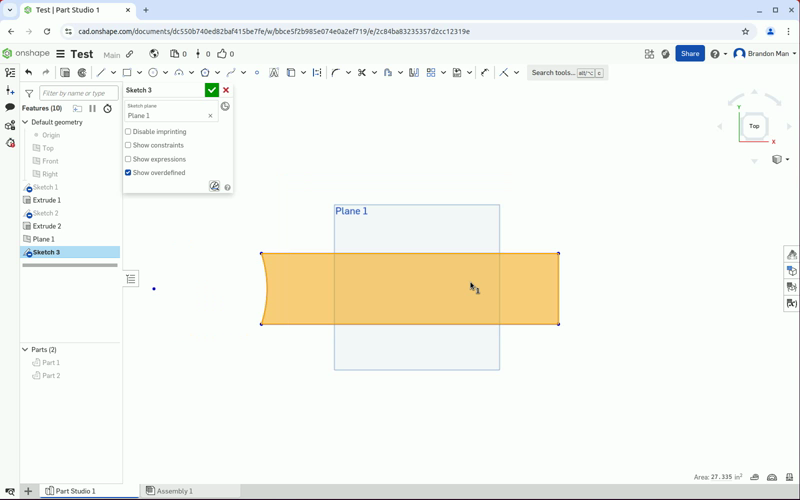
scroll(-6)
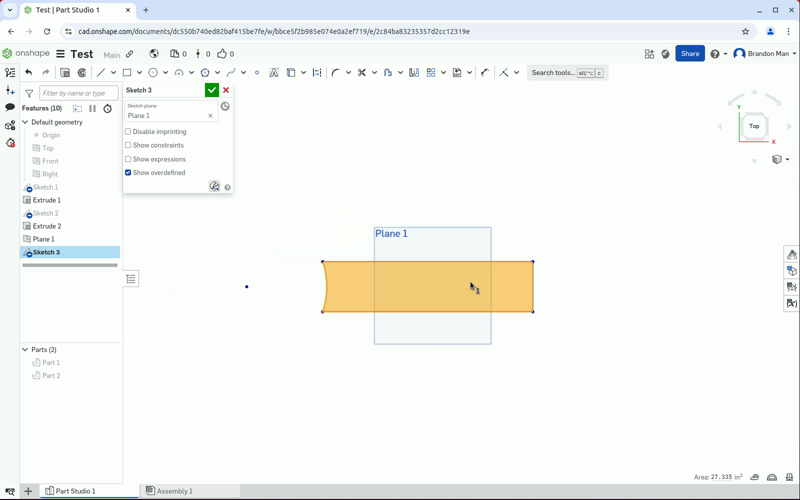
scroll(-6)
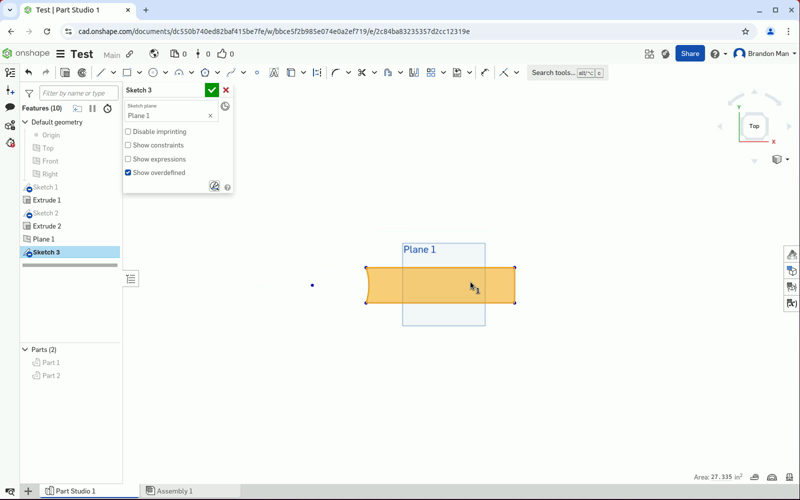
scroll(-6)
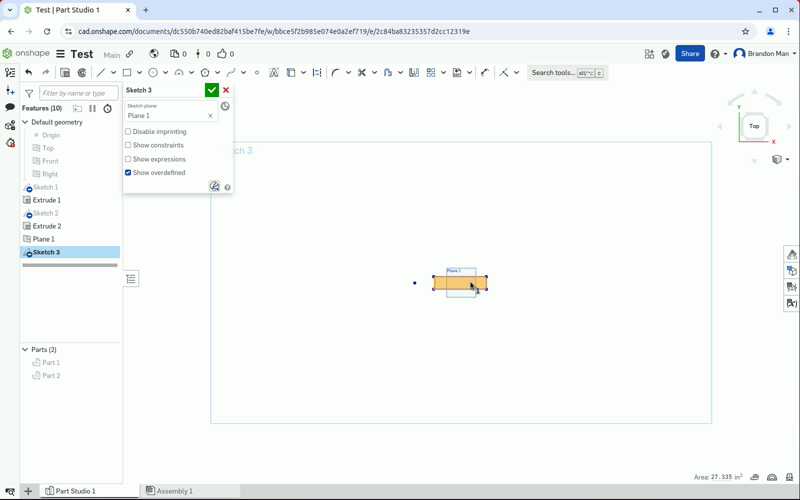
mouse_move(73, 352)
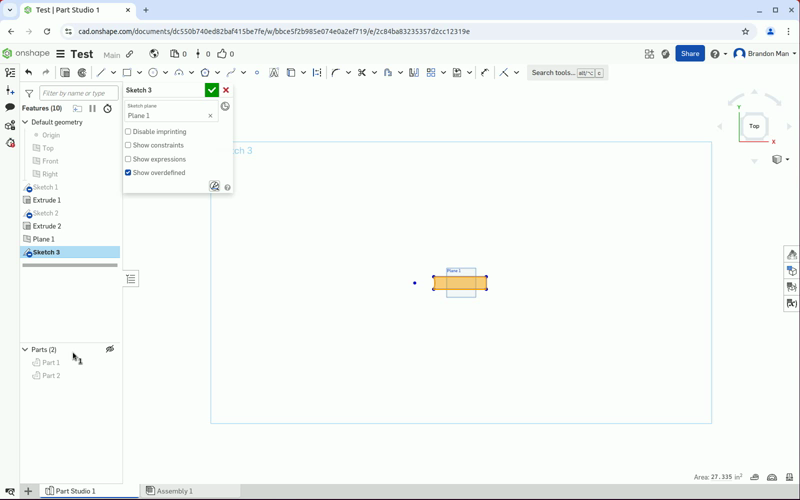
key(shift+y)
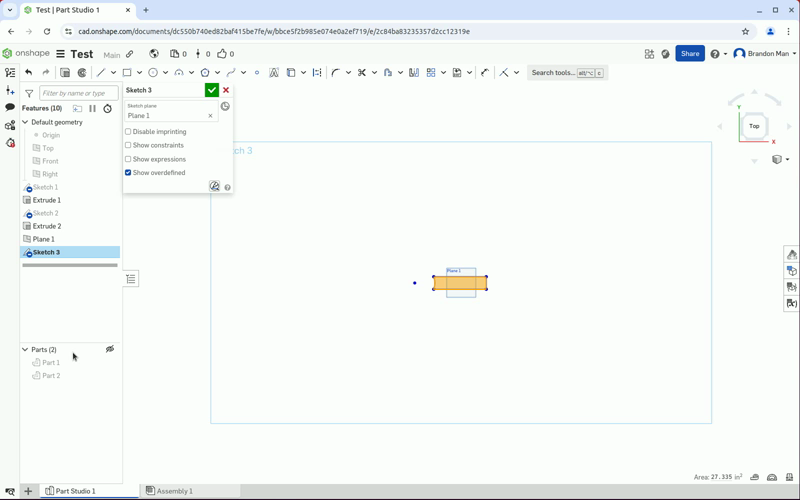
key(shift+e)
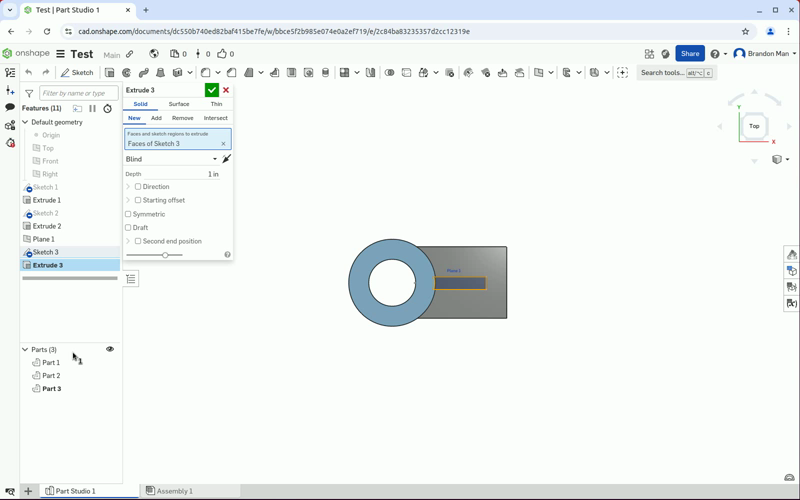
mouse_move(143, 106)
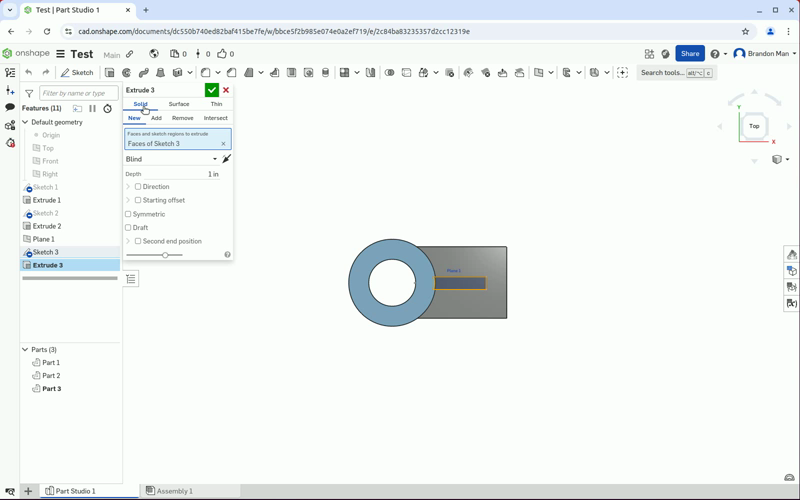
click(143, 106)
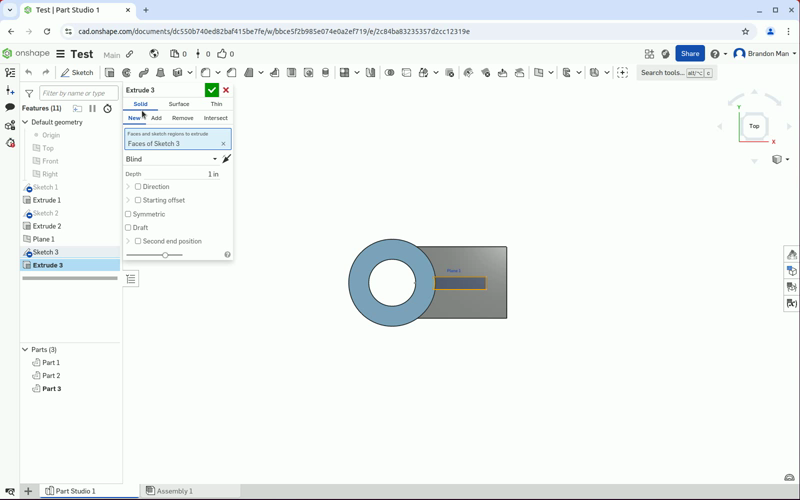
mouse_move(137, 120)
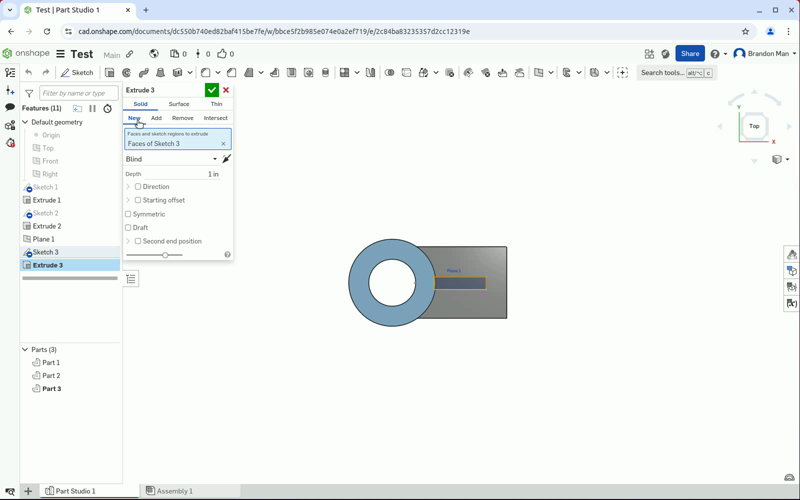
click(137, 120)
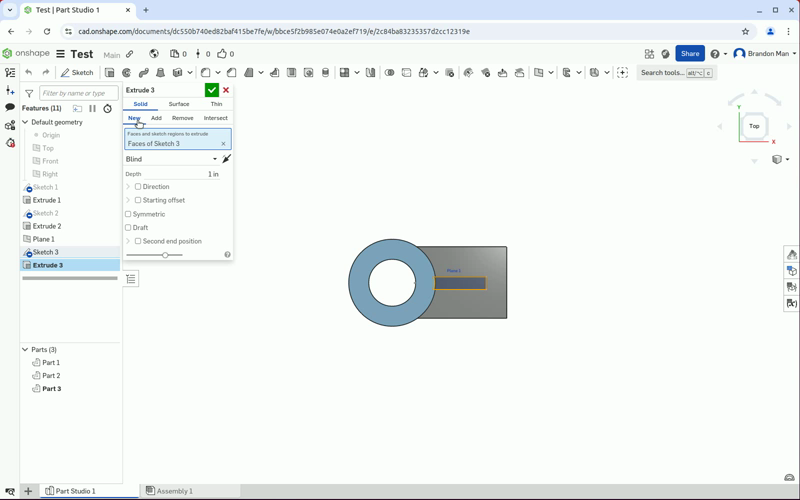
key(tab, 4)
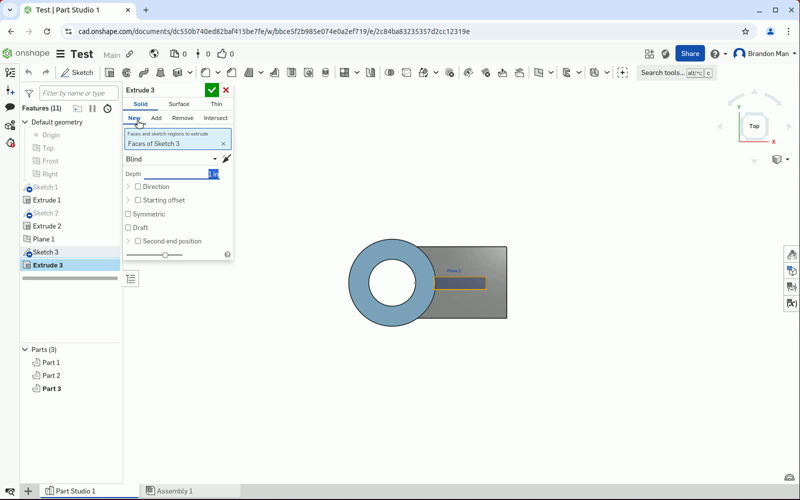
text(5.777)
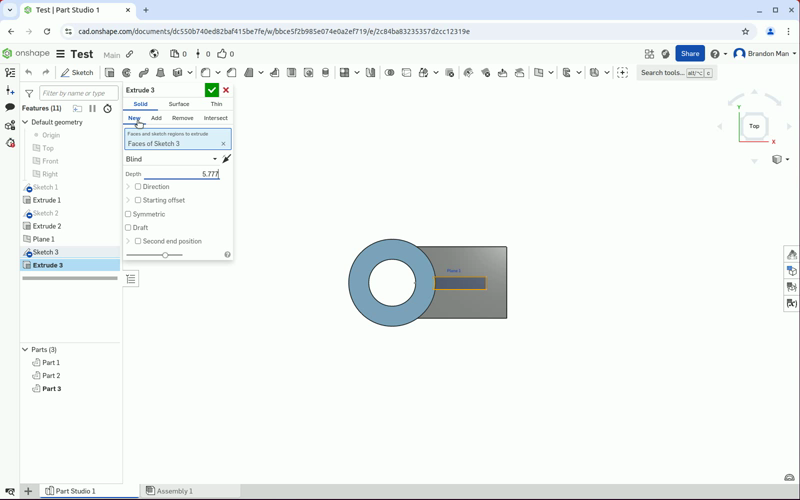
key(enter)
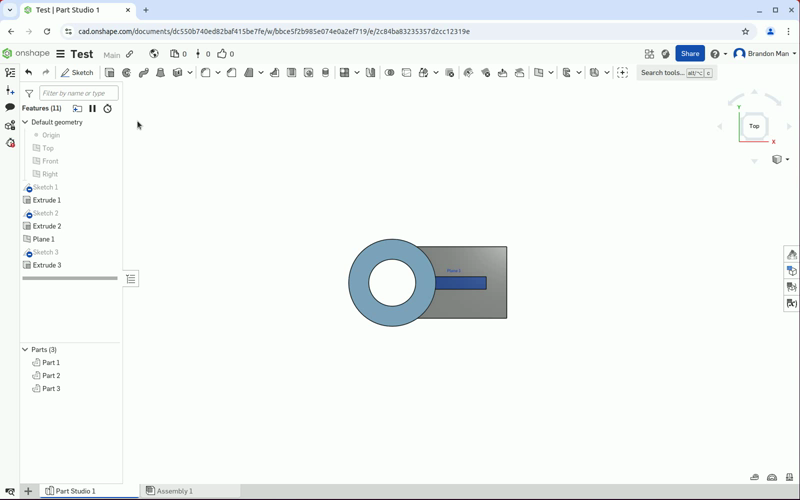
key(shift+h)
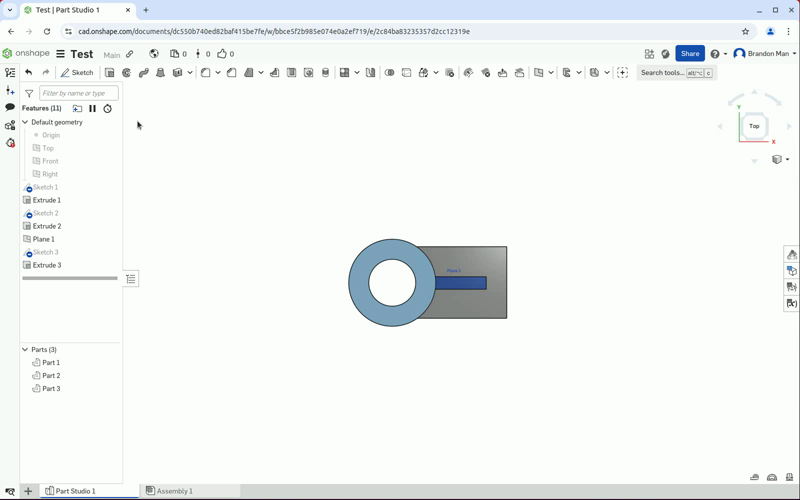
key(shift+h)
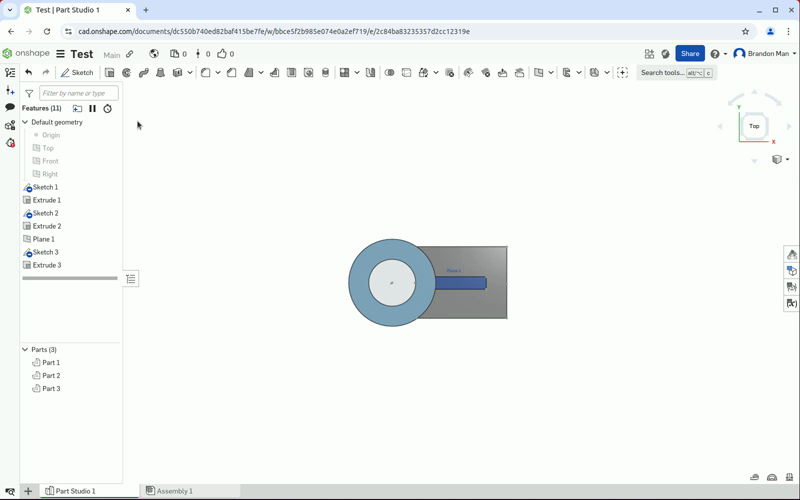
key(shift+7)
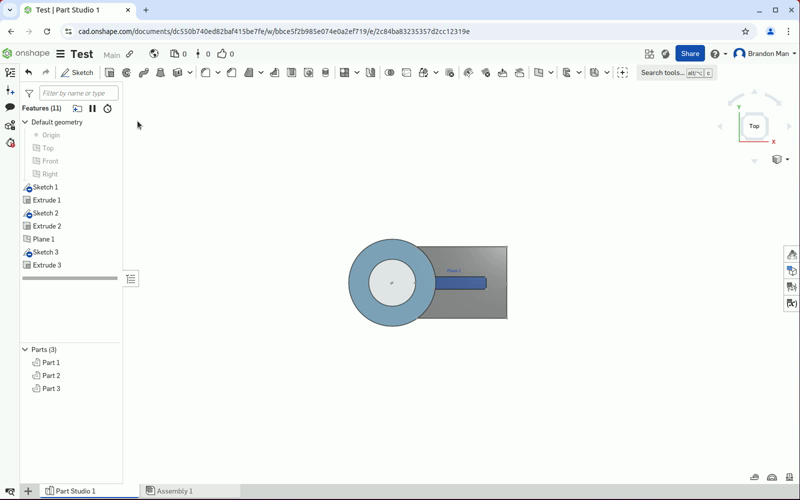
key(up, 3)
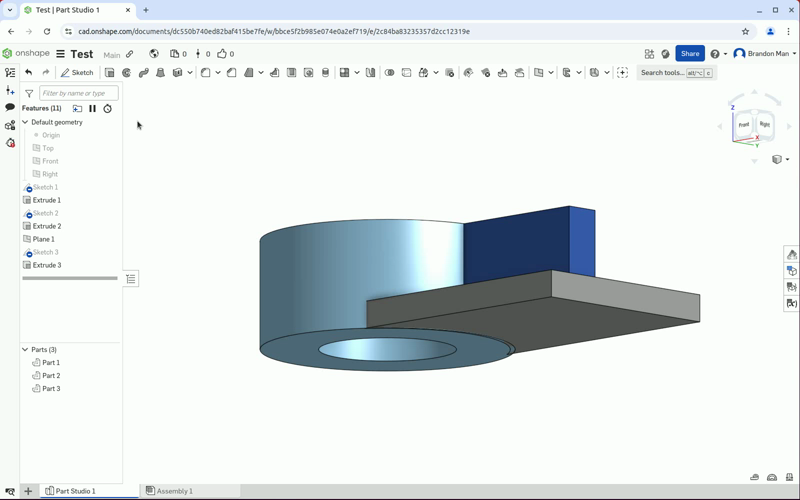
key(left, 3)
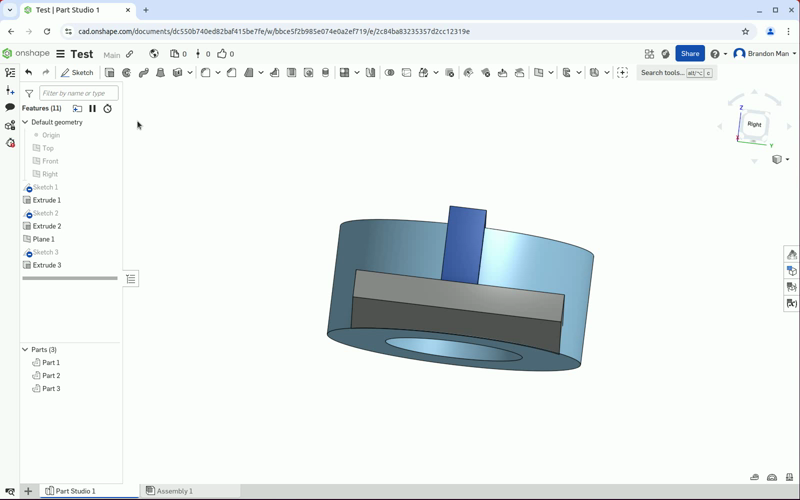
key(right, 3)
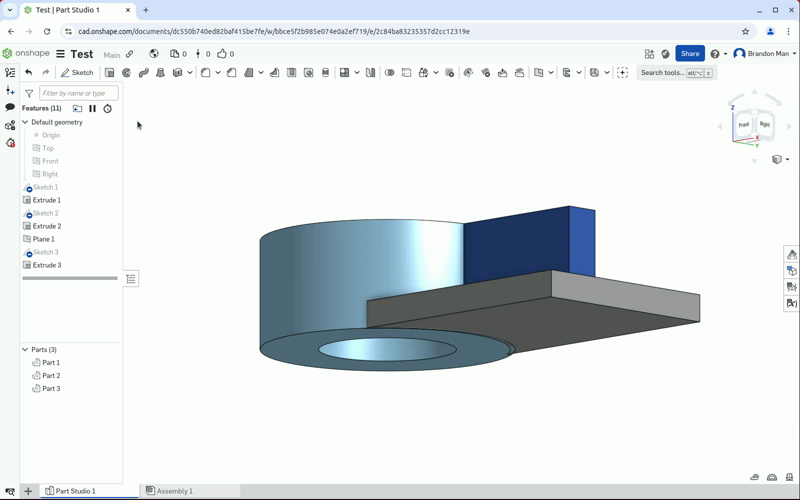
key(down, 3)
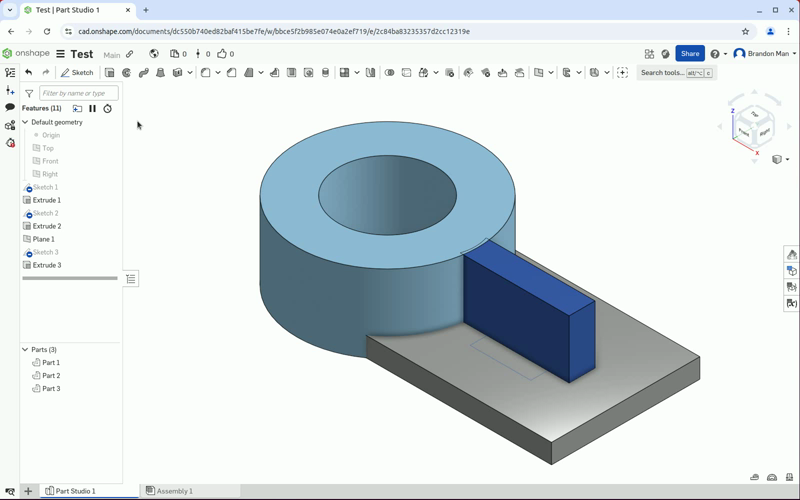
mouse_move(73, 189)
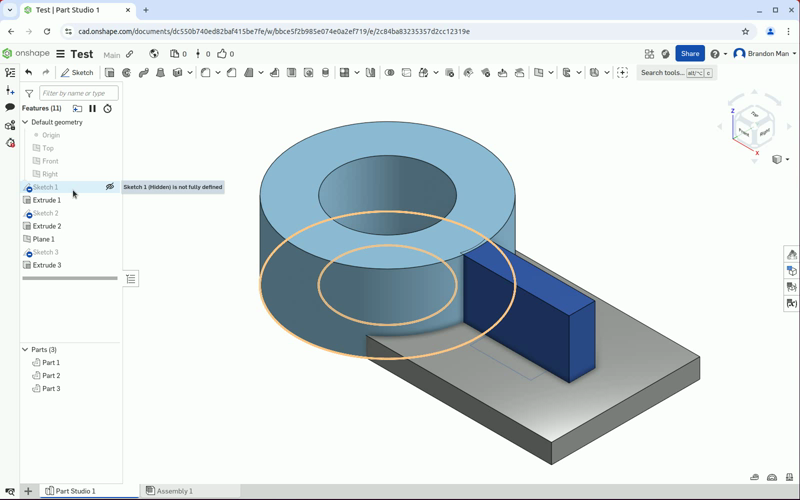
click(73, 189)